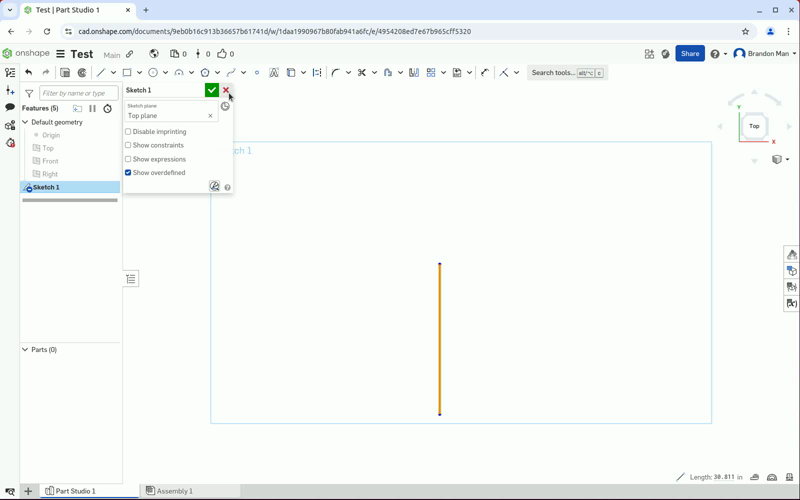
key(shift+h)
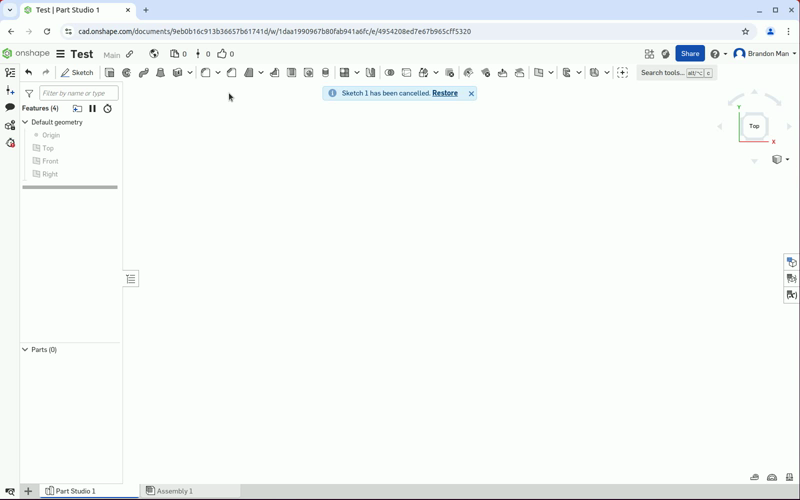
mouse_move(73, 352)
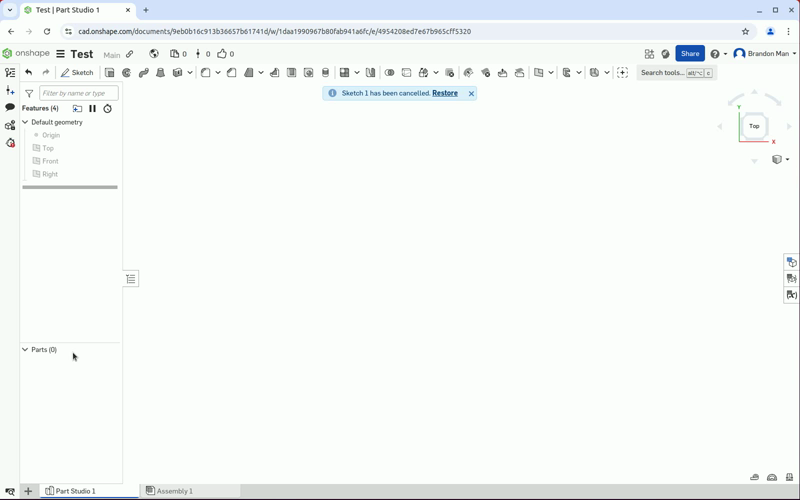
key(y)
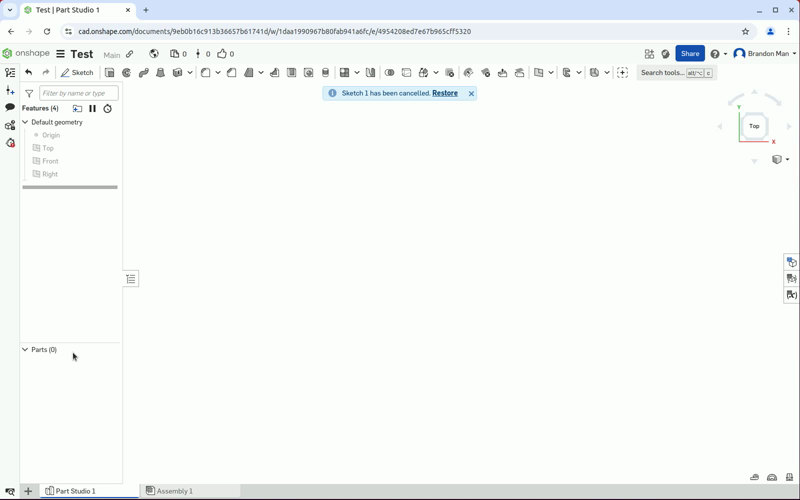
key(shift+p)
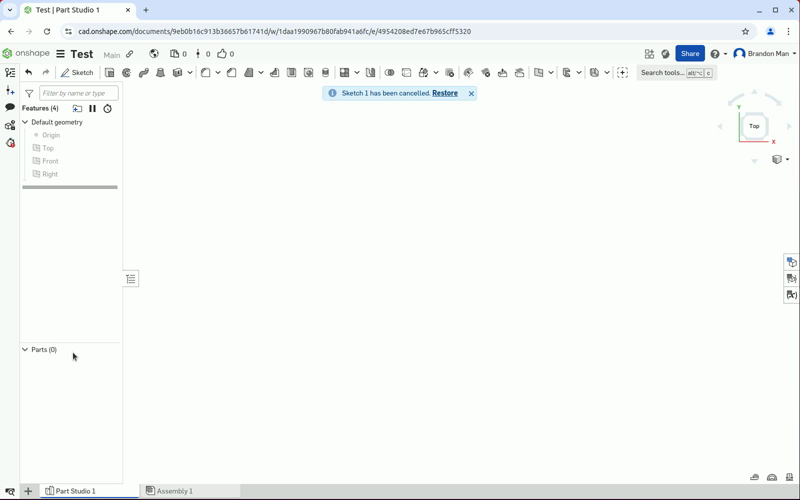
key(space)
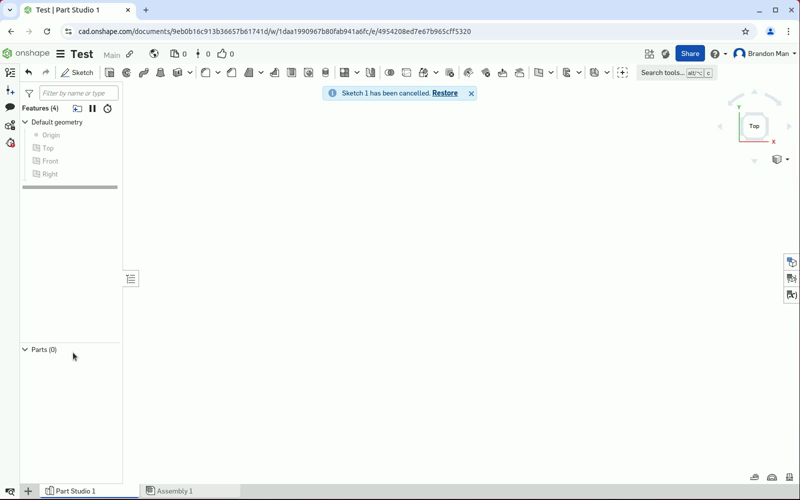
key_down(shift)
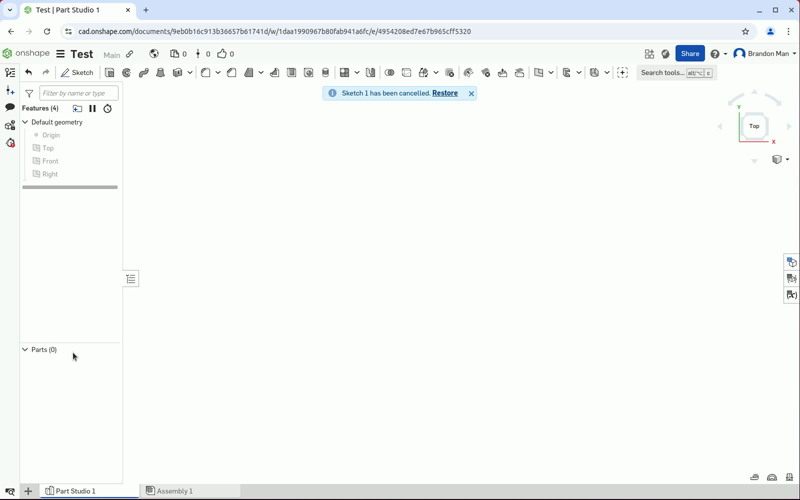
key(up)
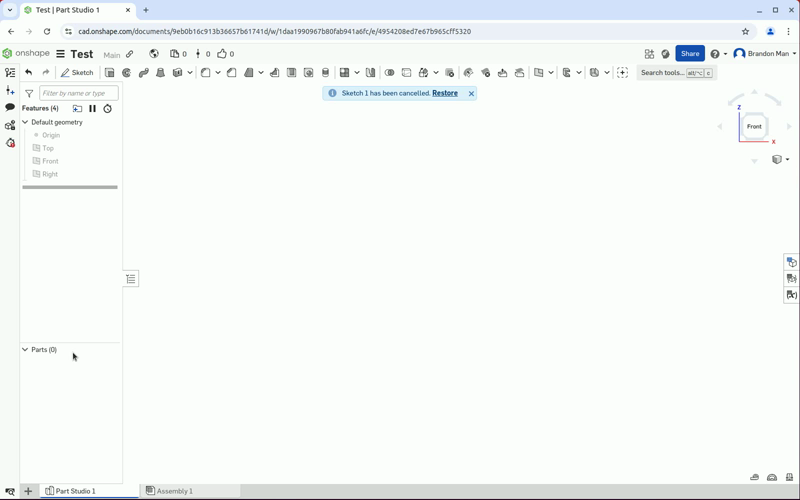
key_up(shift)
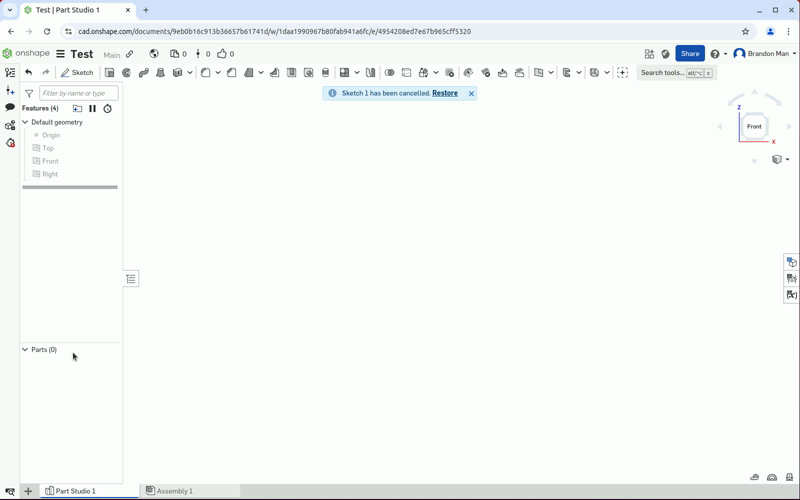
key(space)
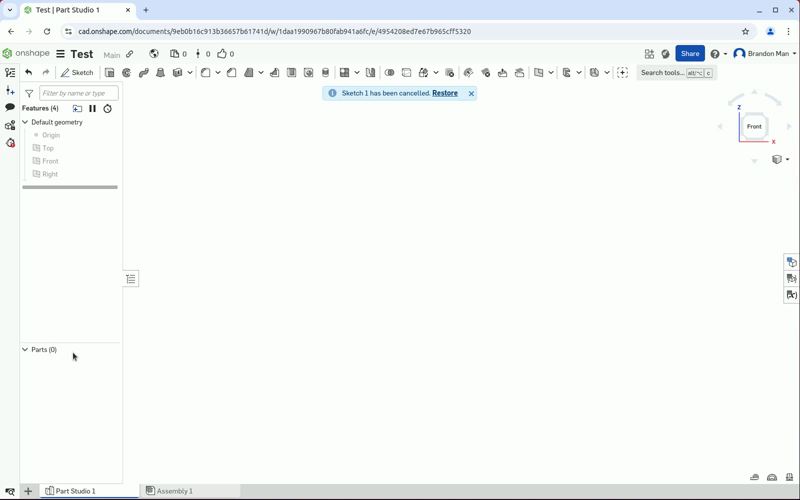
key_down(shift)
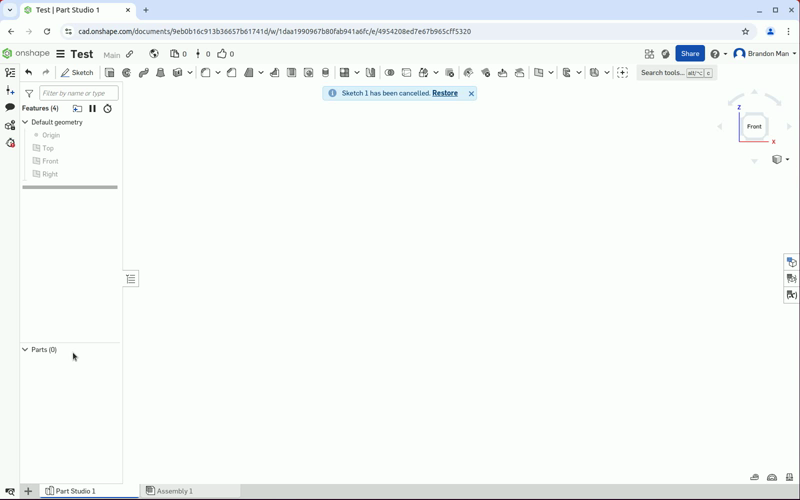
key(left)
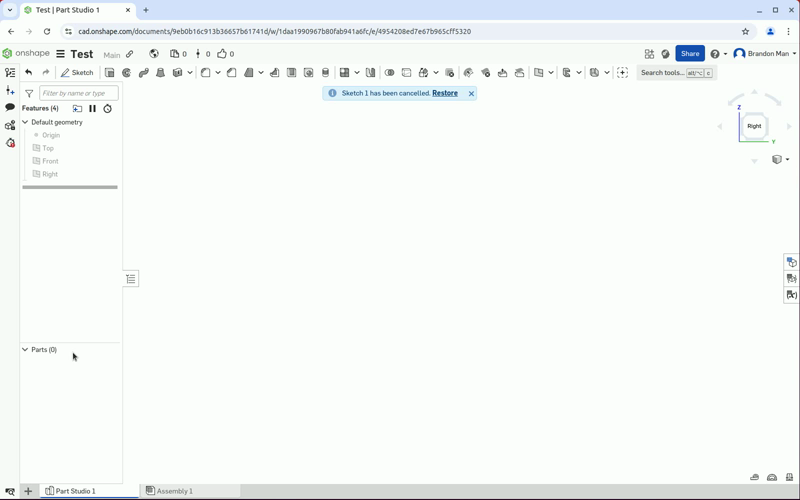
key_up(shift)
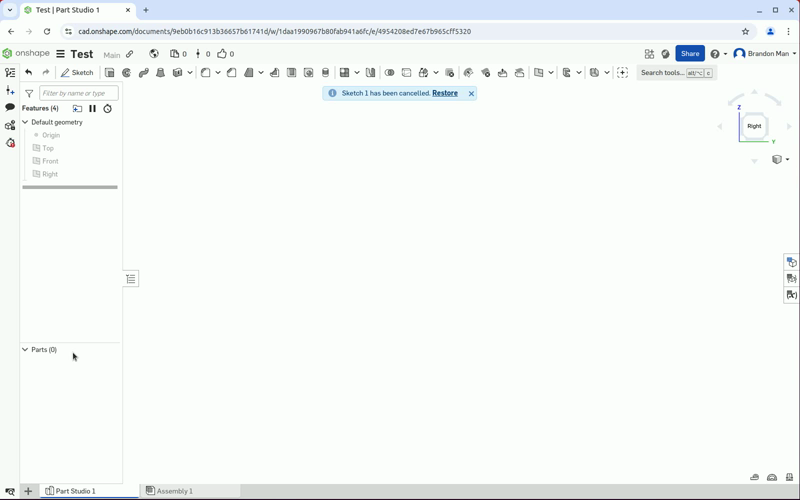
mouse_move(73, 352)
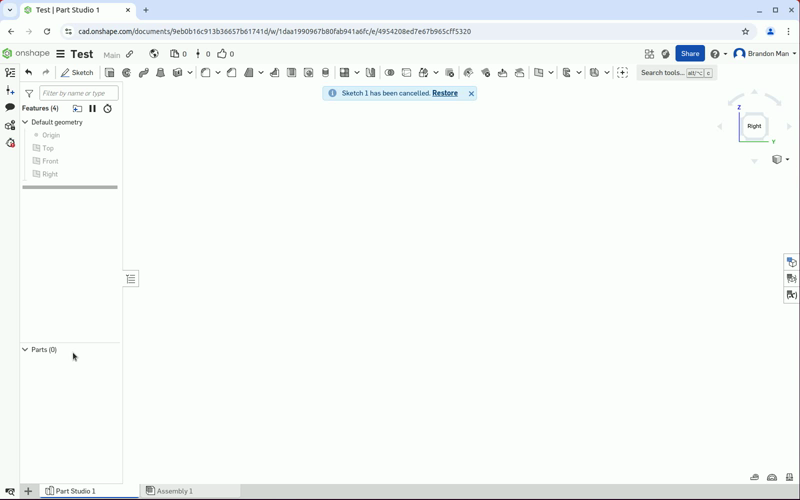
key(shift+y)
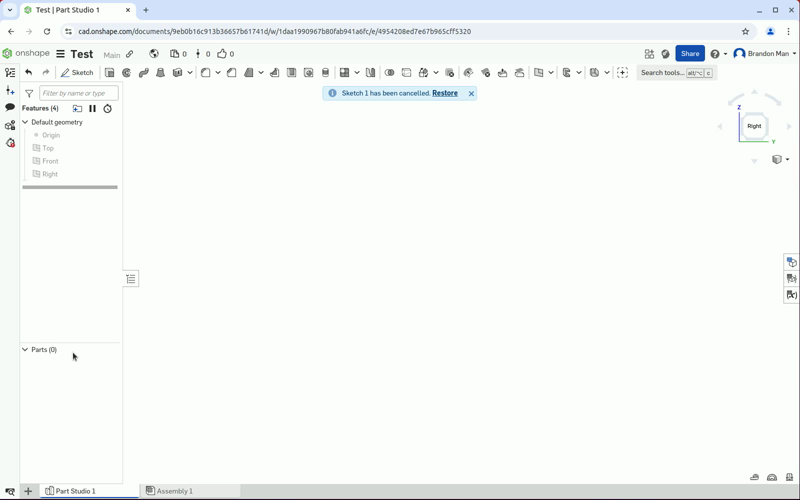
key(shift+s)
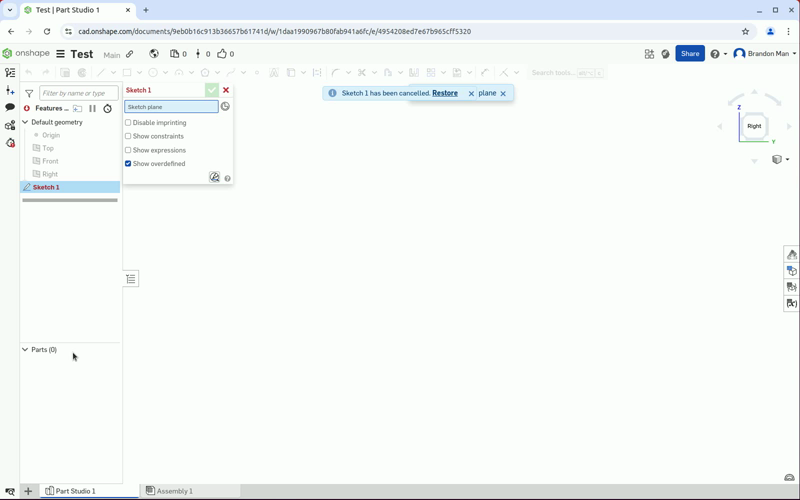
mouse_move(73, 176)
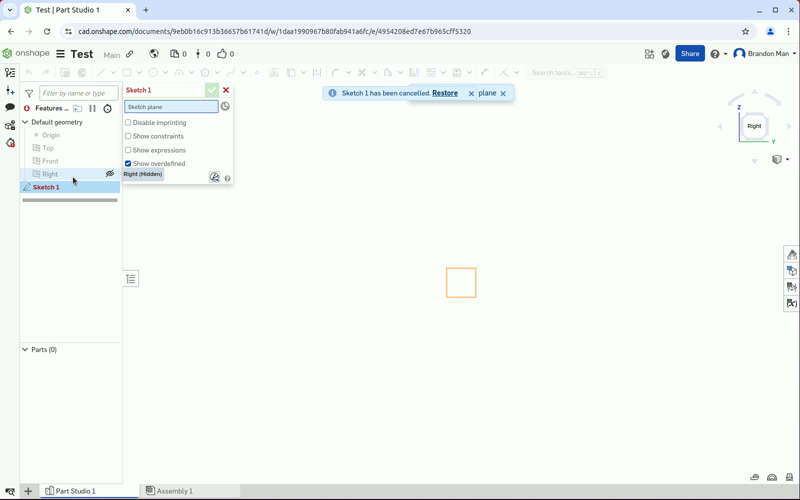
click(73, 176)
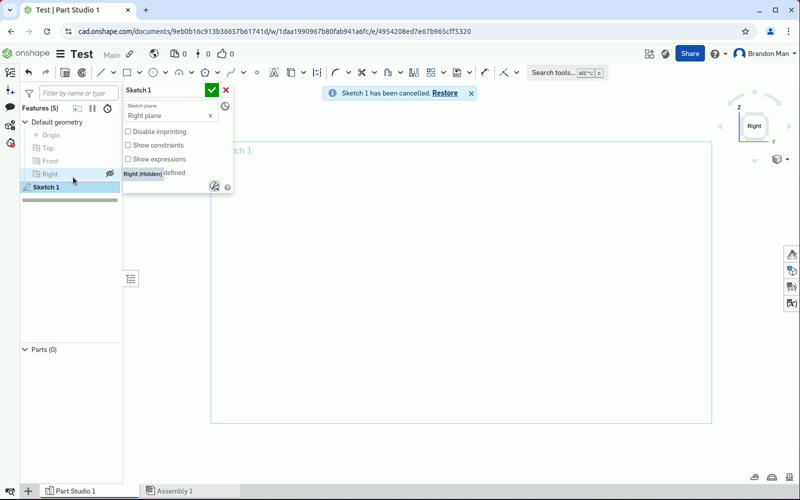
mouse_move(73, 352)
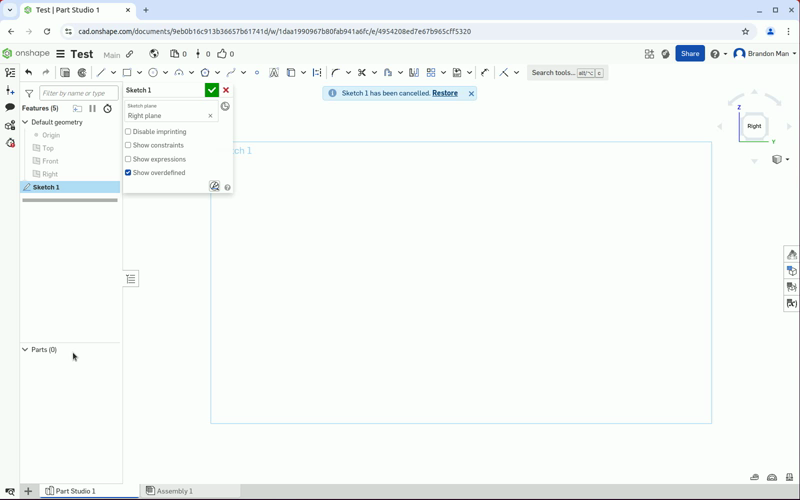
key(y)
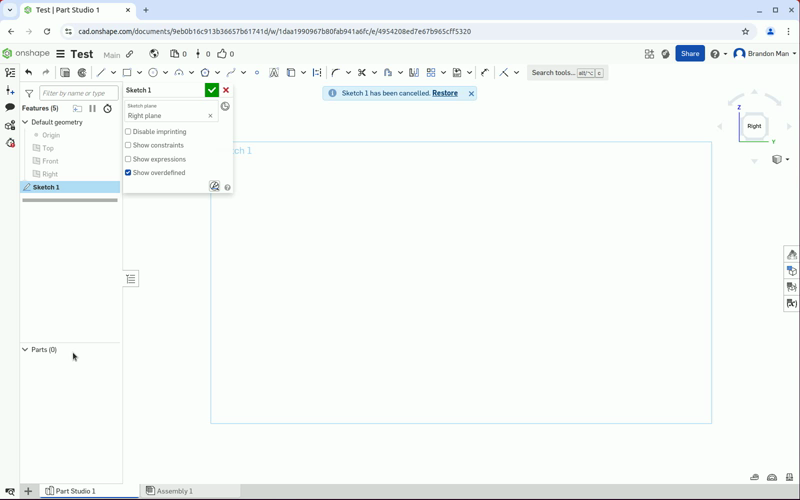
key(l)
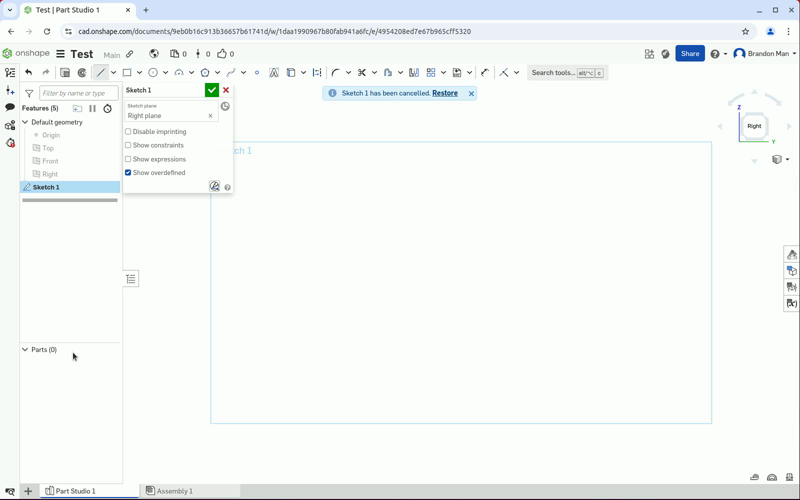
key_down(shift)
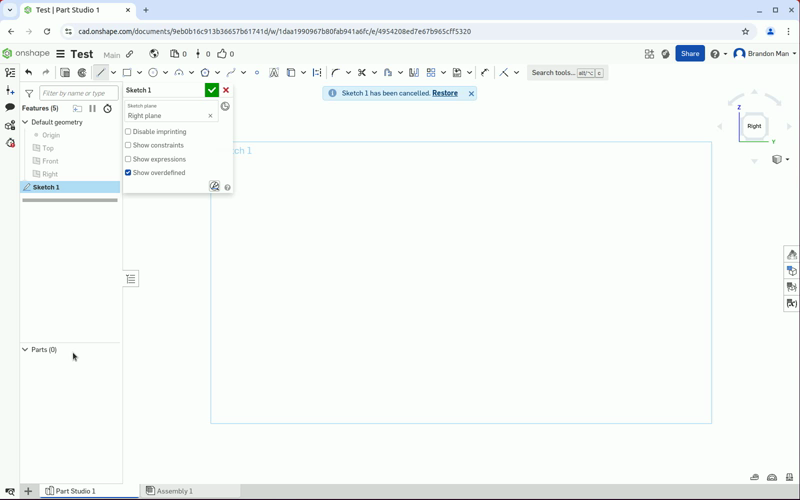
mouse_move(348, 282)
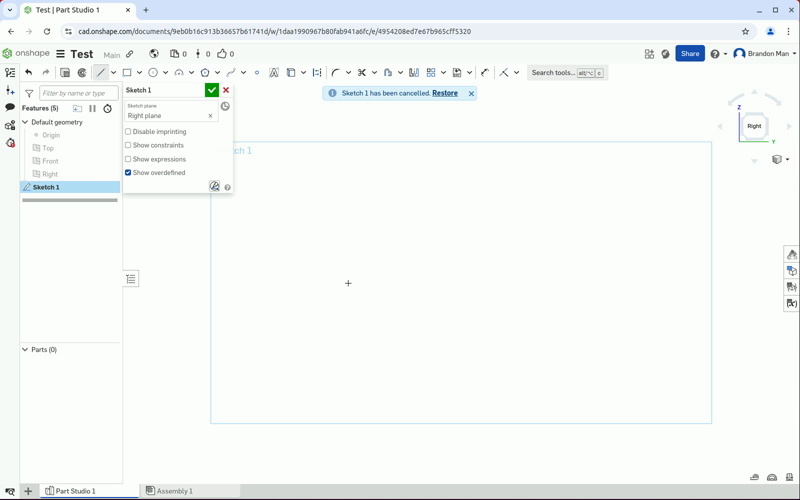
click(348, 282)
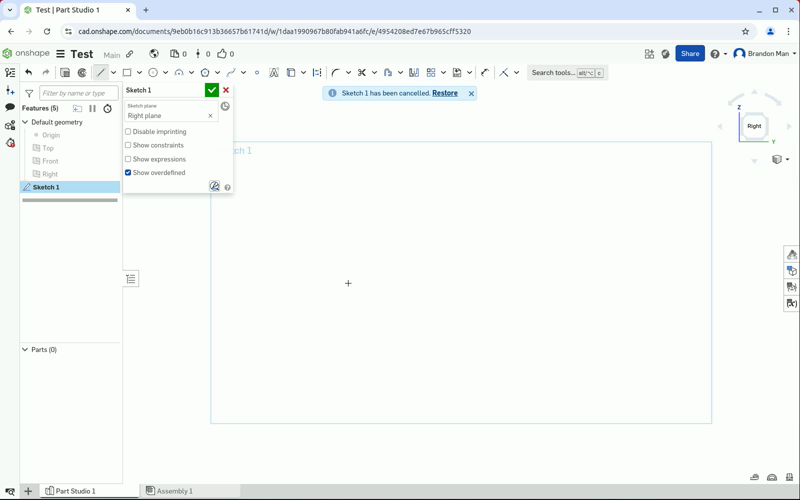
key_up(shift)
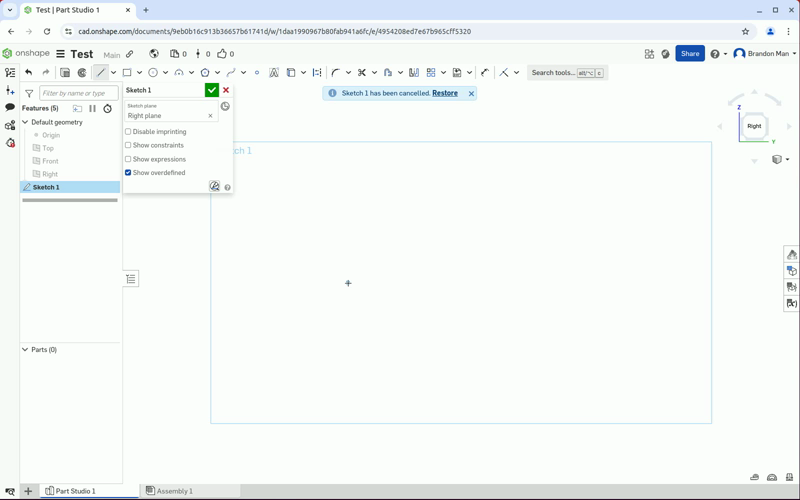
key_down(shift)
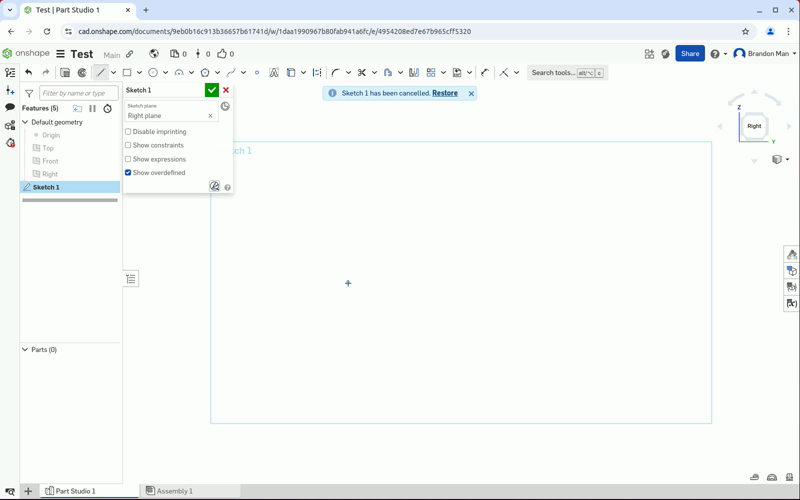
mouse_move(562, 282)
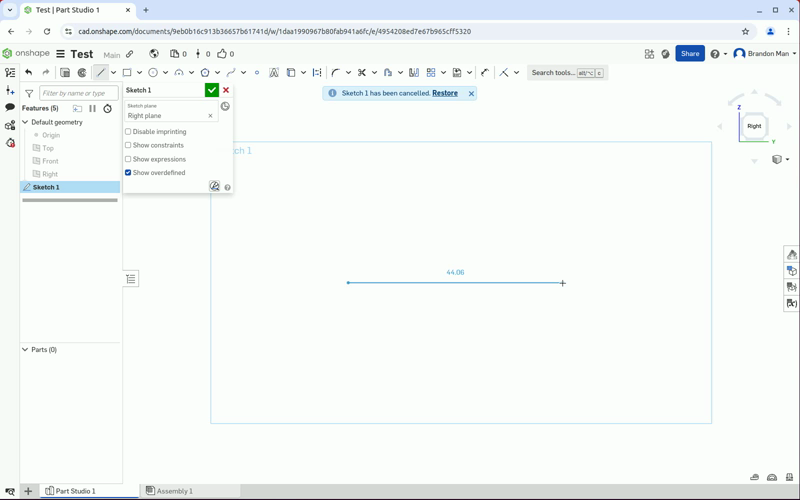
click(562, 282)
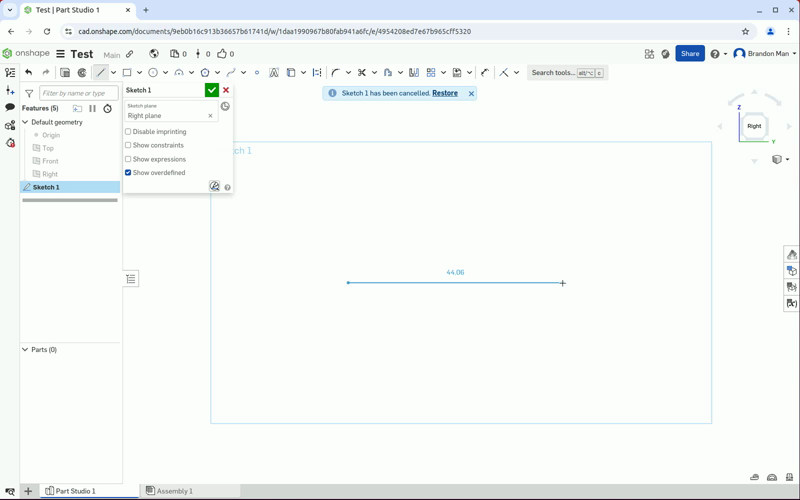
key_up(shift)
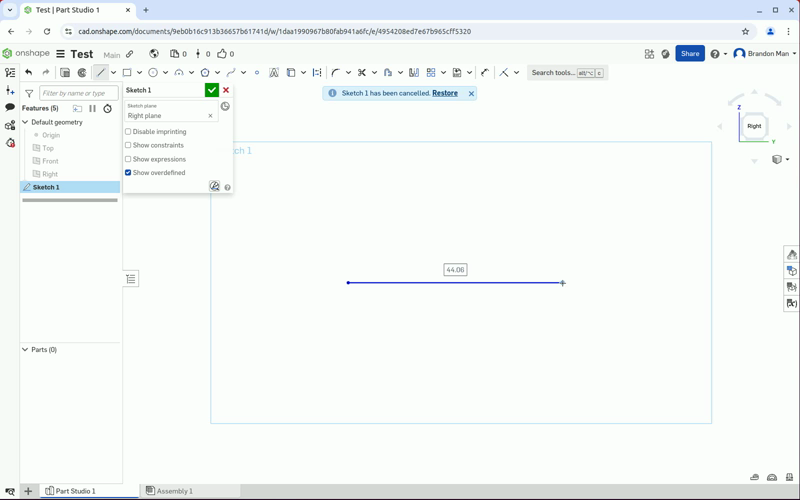
key_down(shift)
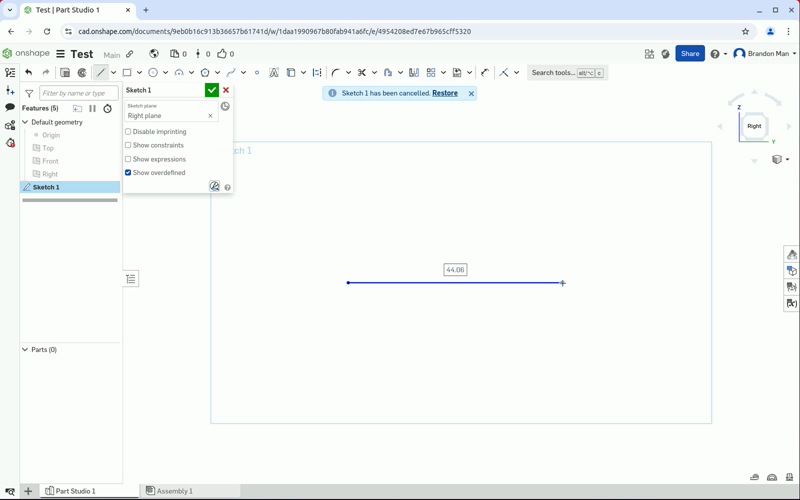
mouse_move(562, 179)
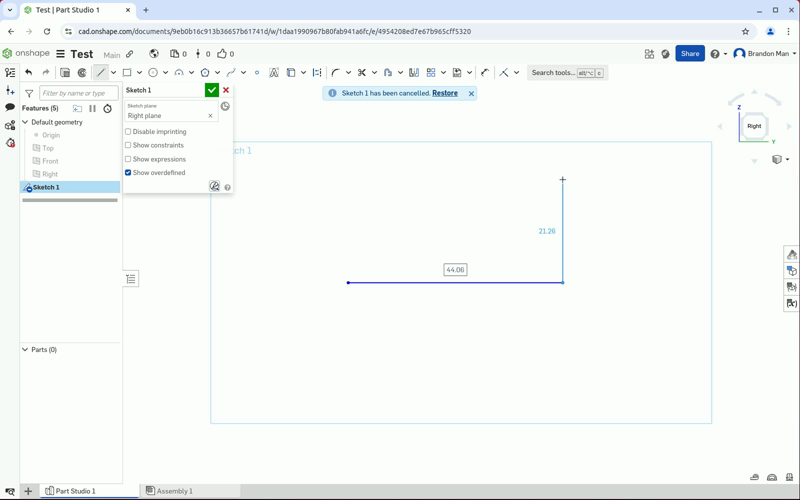
click(562, 179)
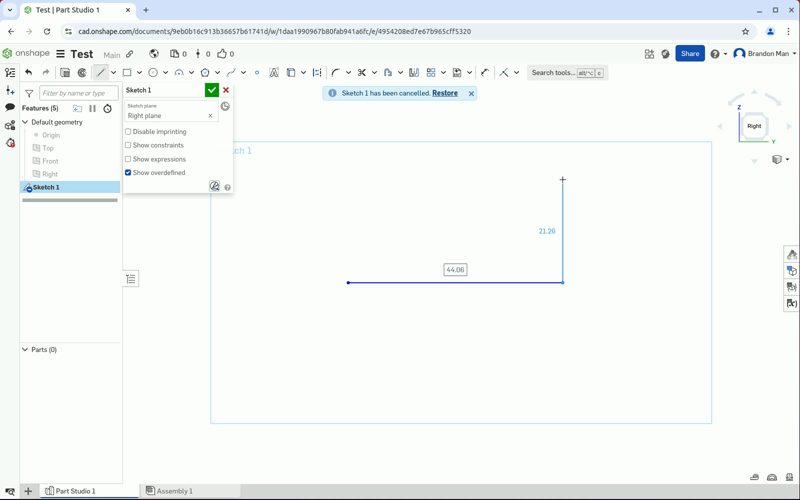
key_up(shift)
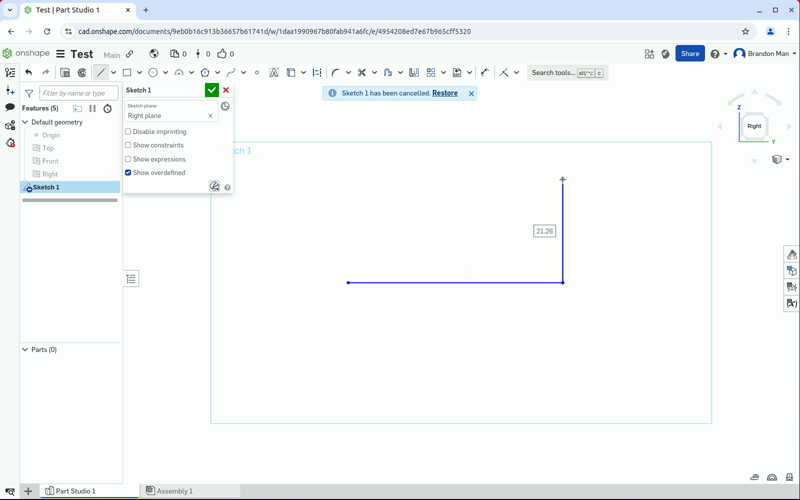
key_down(shift)
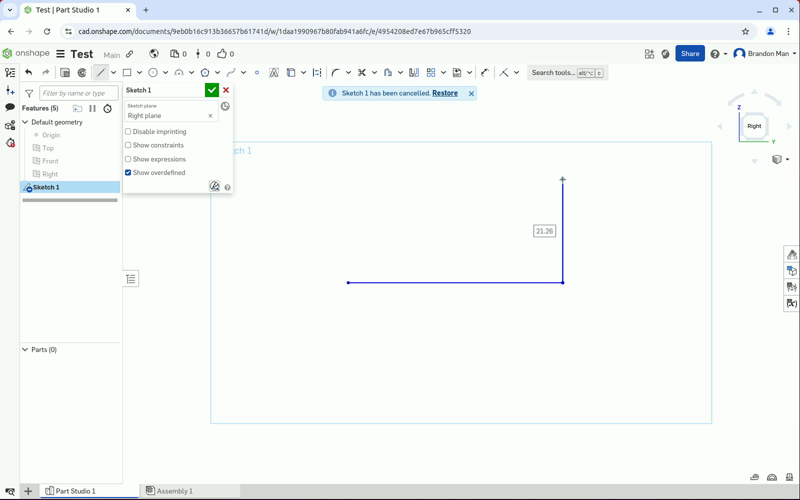
mouse_move(348, 282)
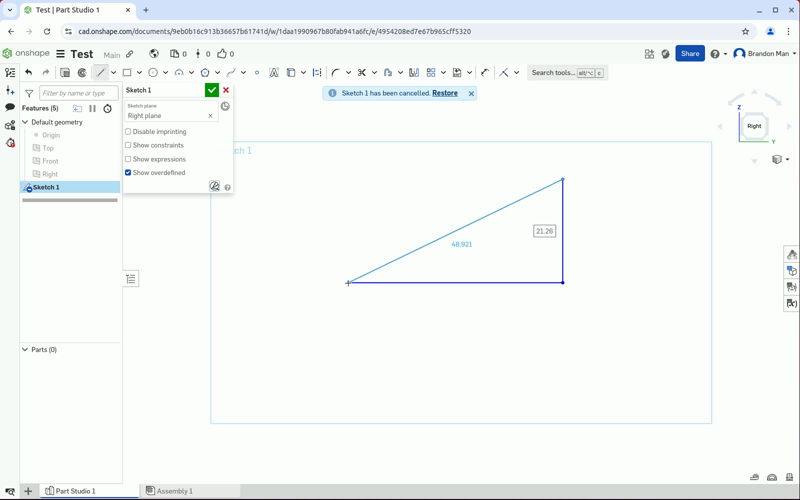
key_up(shift)
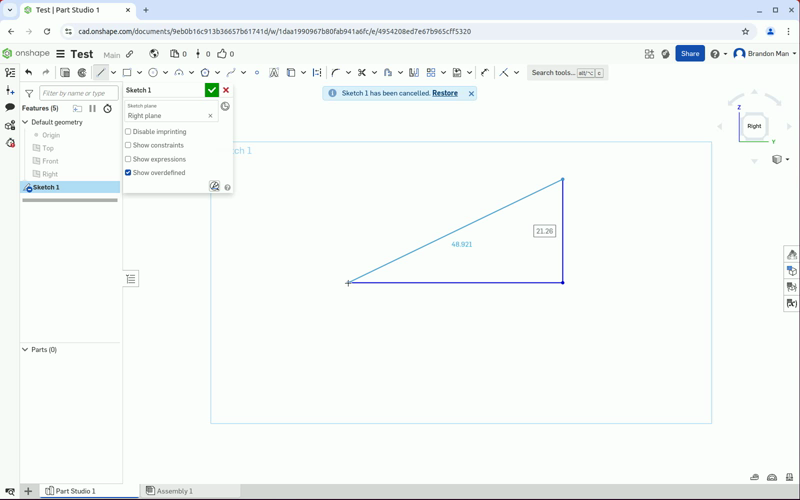
click(348, 282)
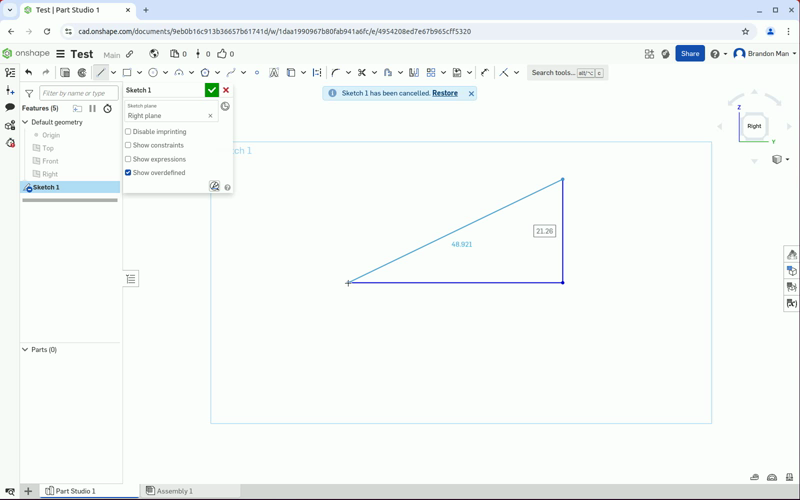
key(esc)
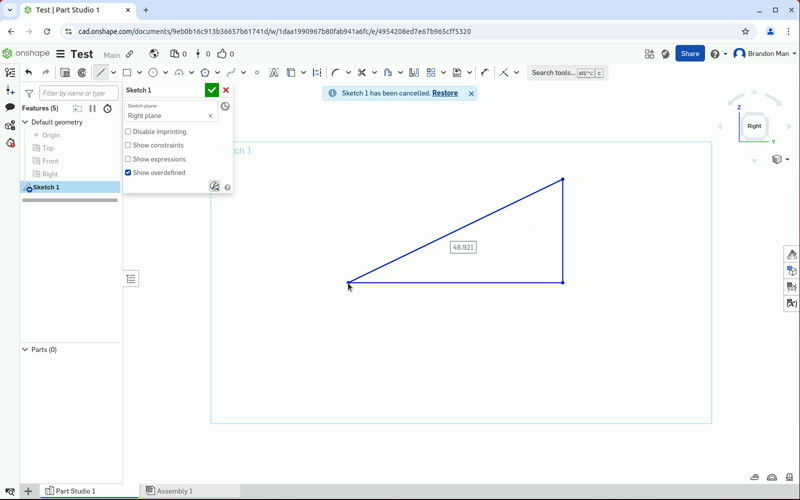
mouse_move(524, 229)
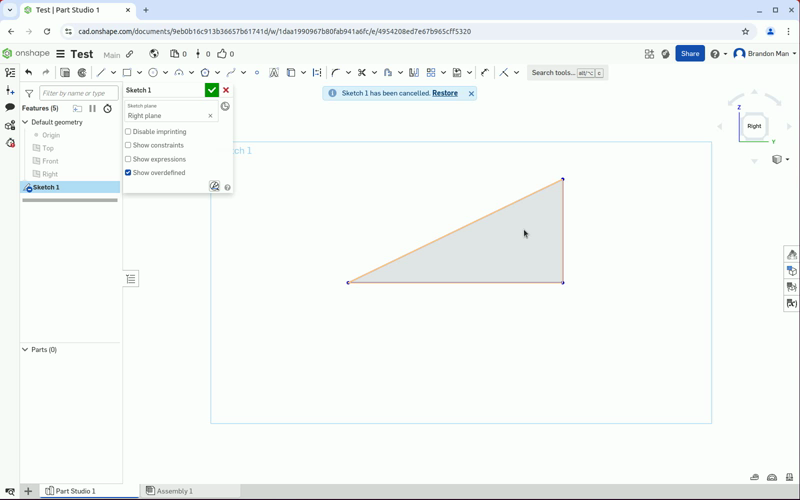
click(524, 229)
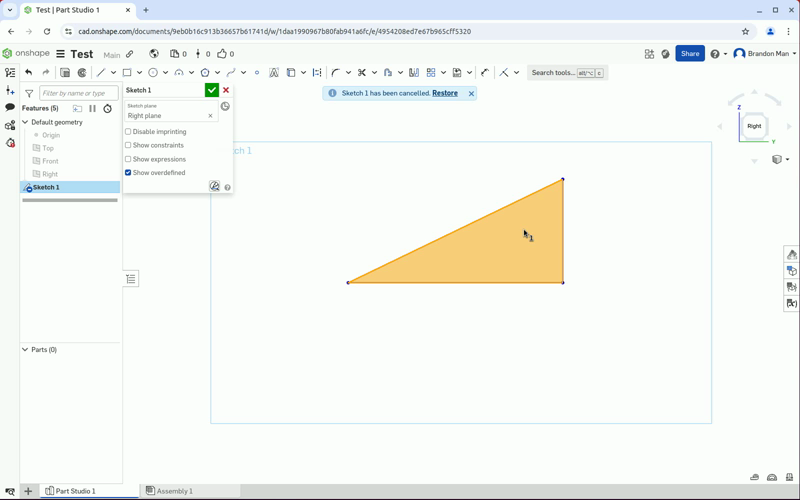
mouse_move(73, 352)
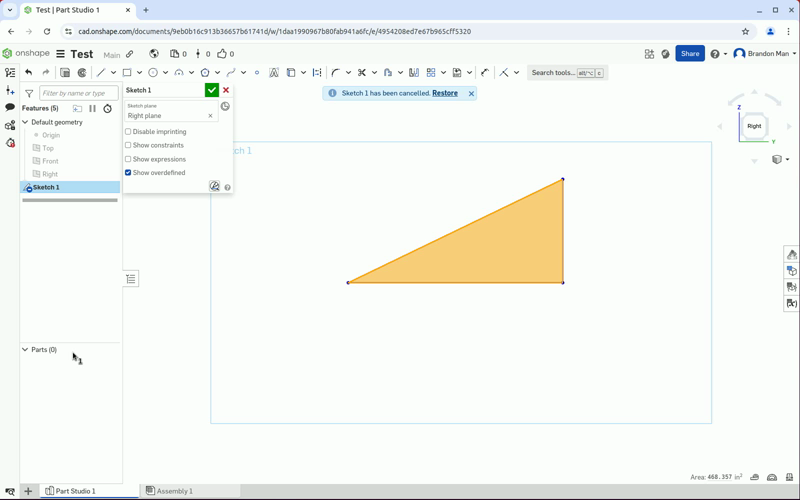
key(shift+y)
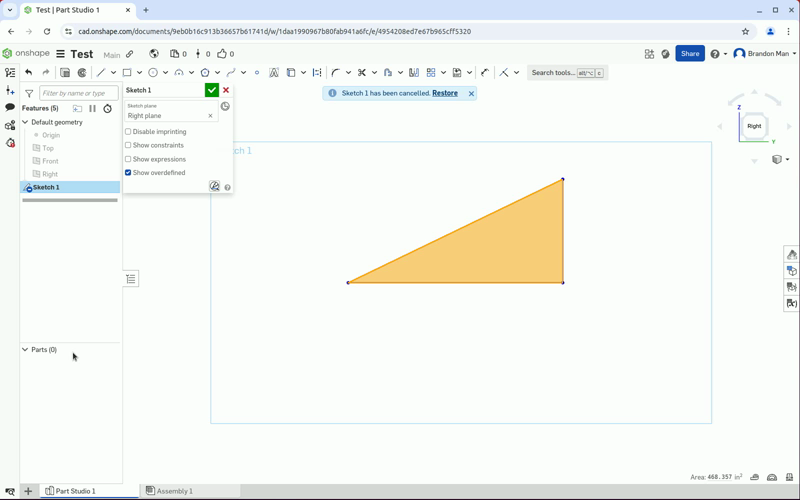
key(shift+e)
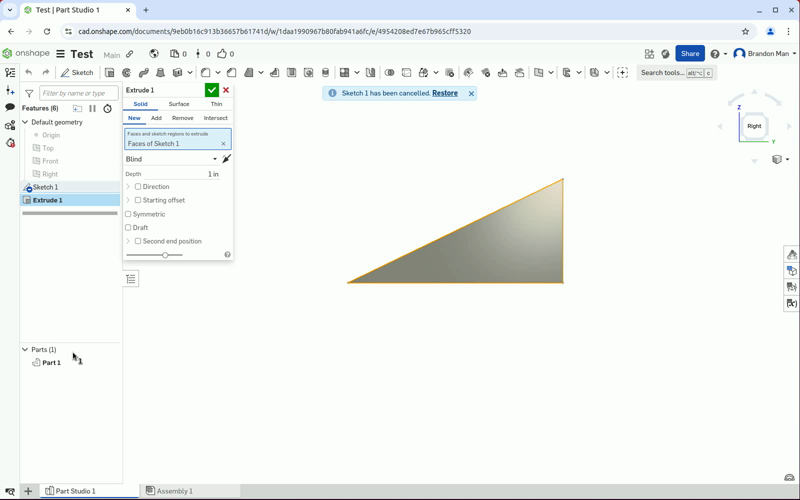
mouse_move(143, 106)
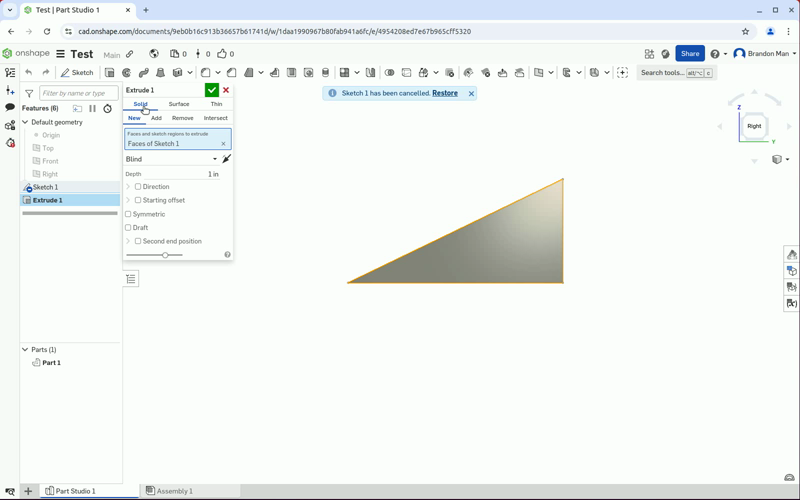
click(143, 106)
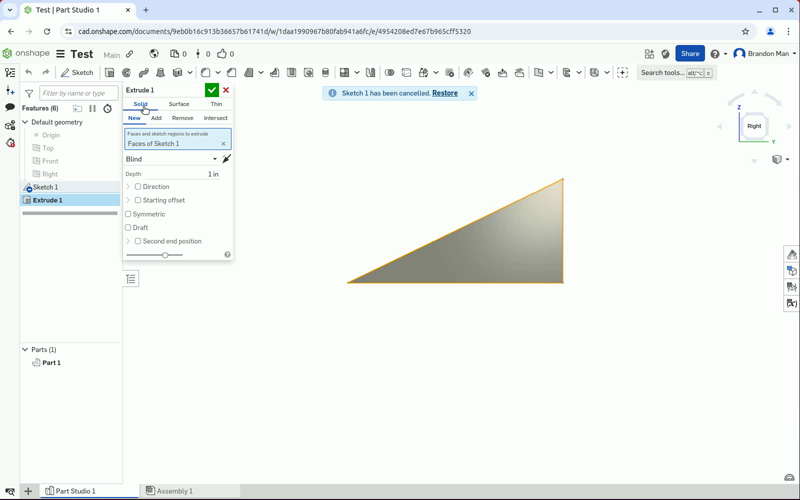
mouse_move(137, 120)
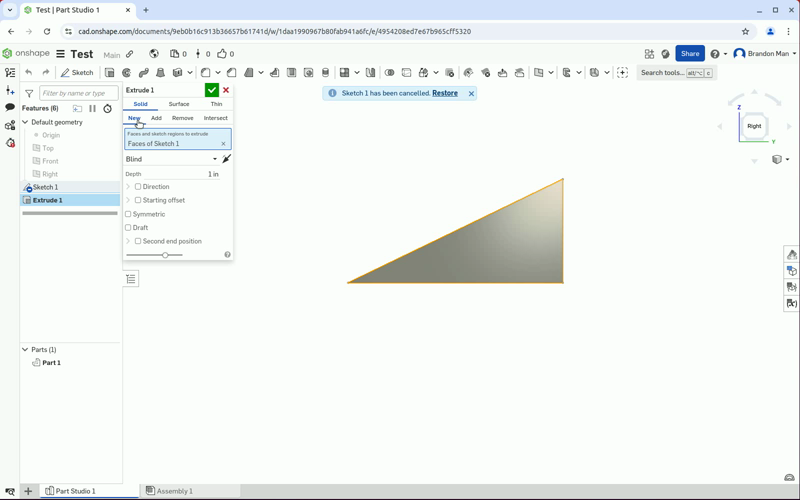
click(137, 120)
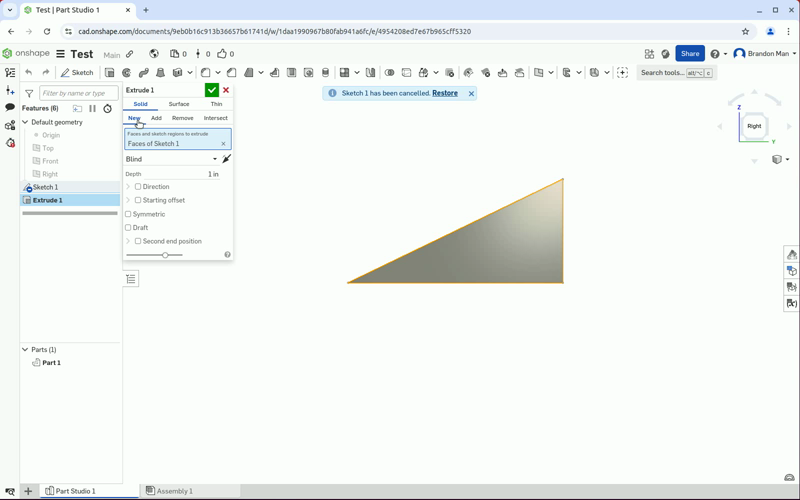
key(tab, 4)
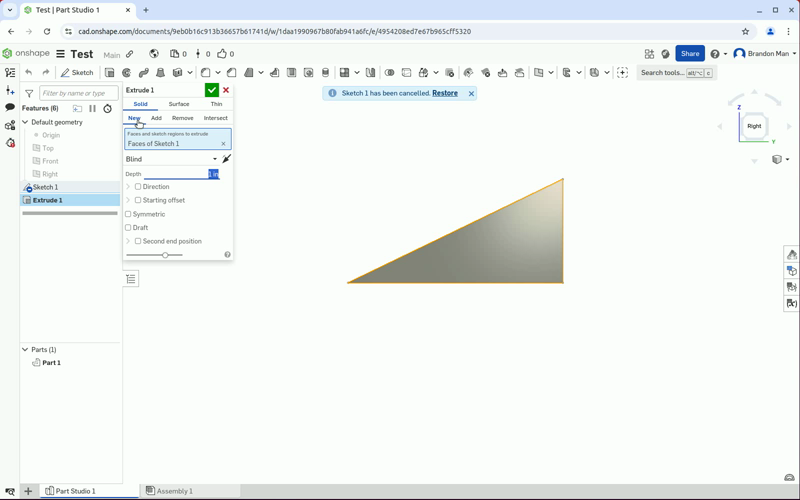
text(43.328)
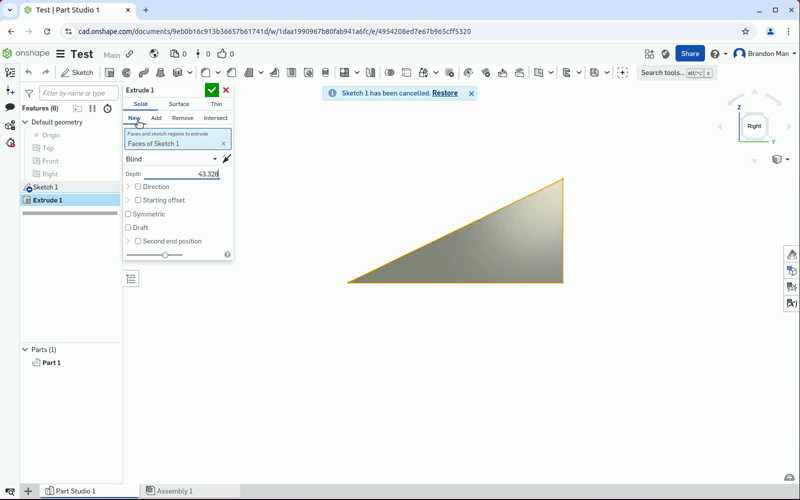
key(tab, 3)
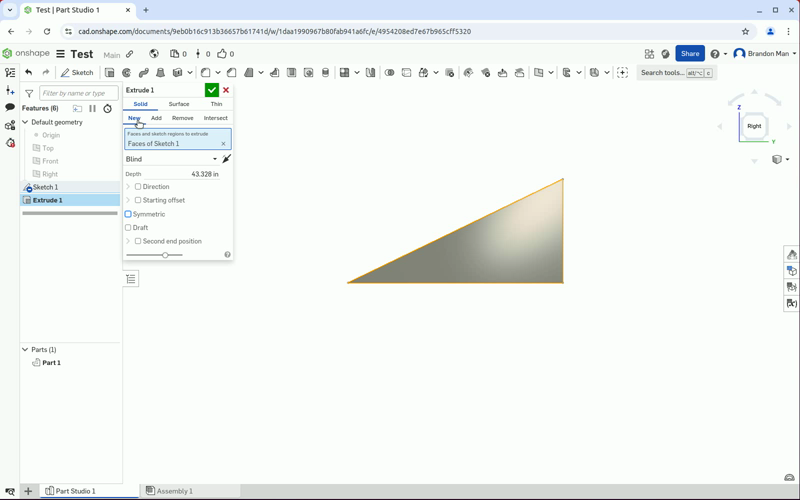
key(space)
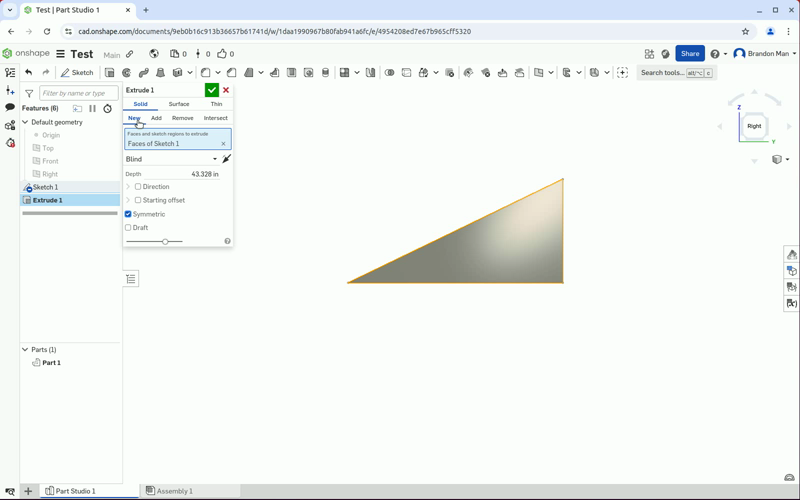
key(enter)
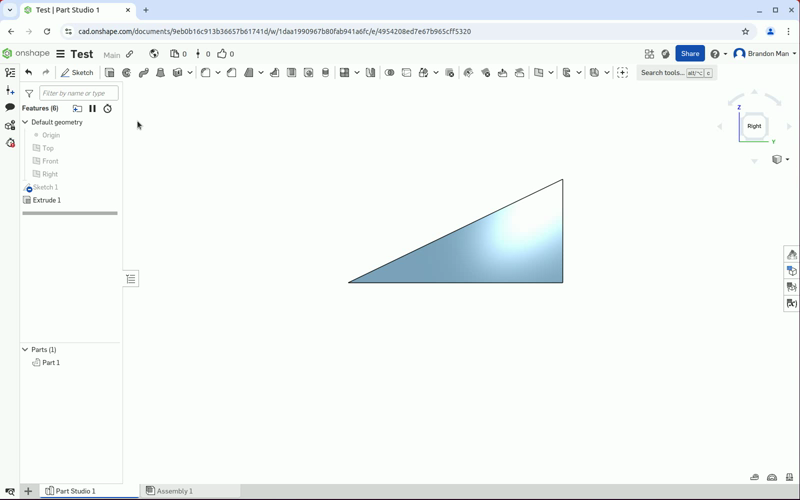
key(shift+h)
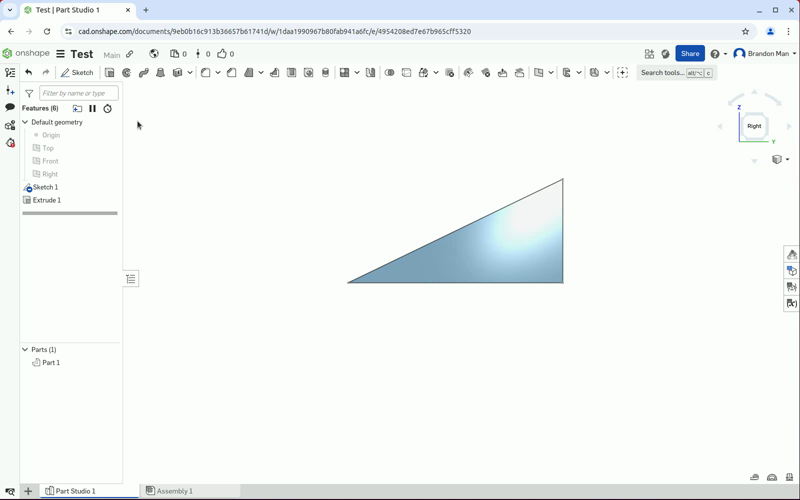
key(shift+h)
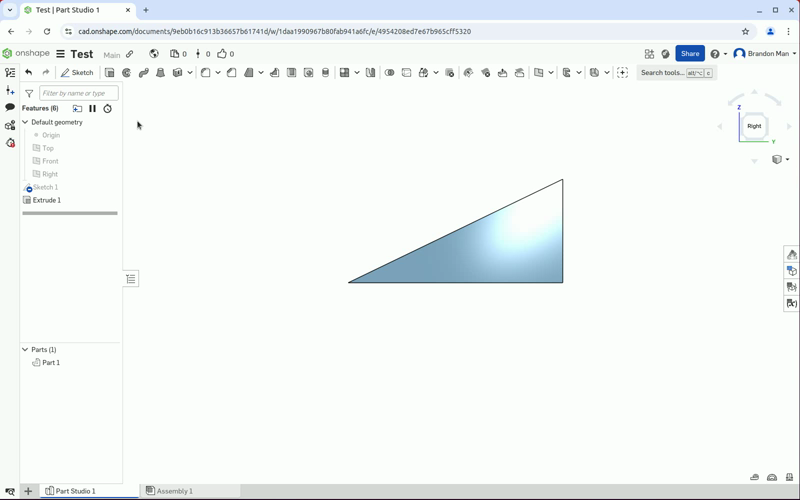
mouse_move(73, 189)
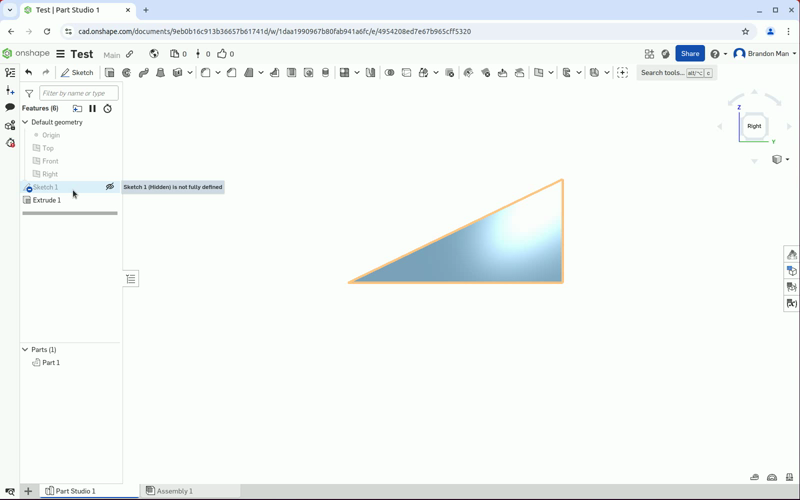
click(73, 189)
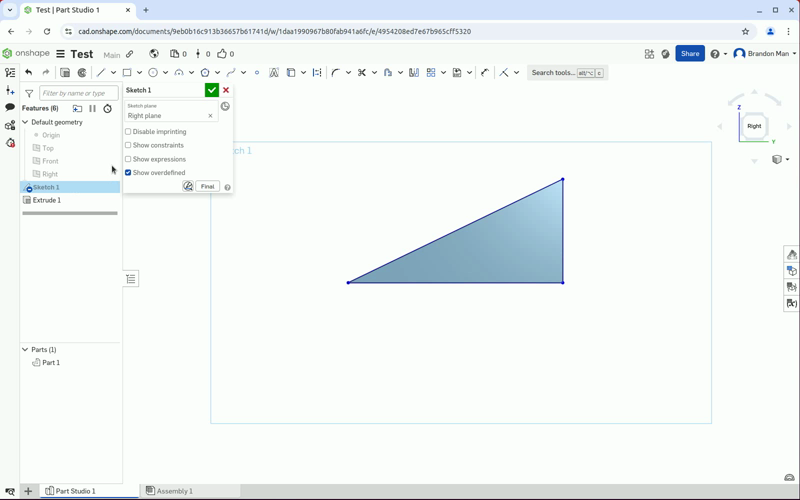
mouse_move(229, 92)
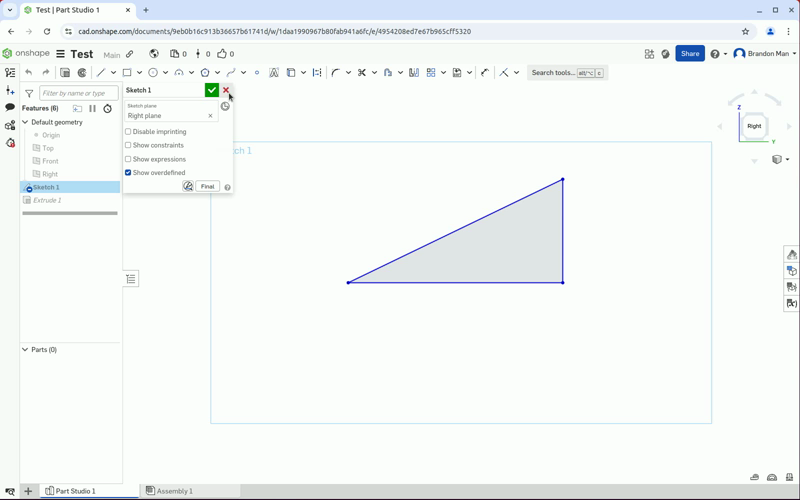
click(229, 92)
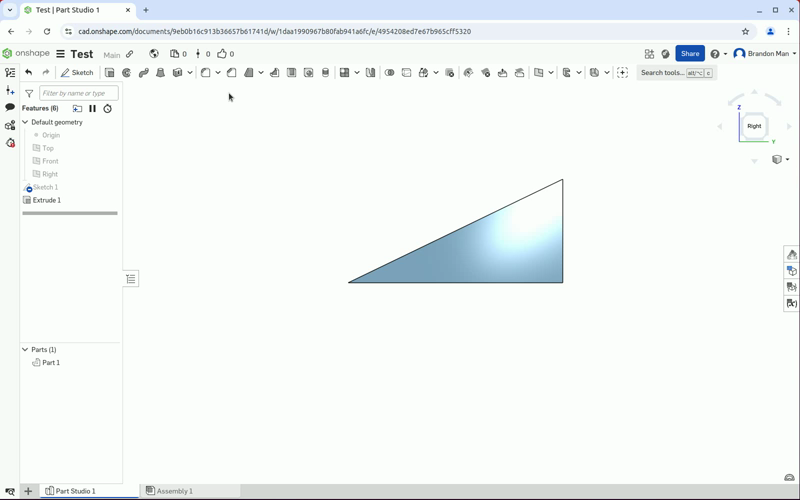
mouse_move(73, 352)
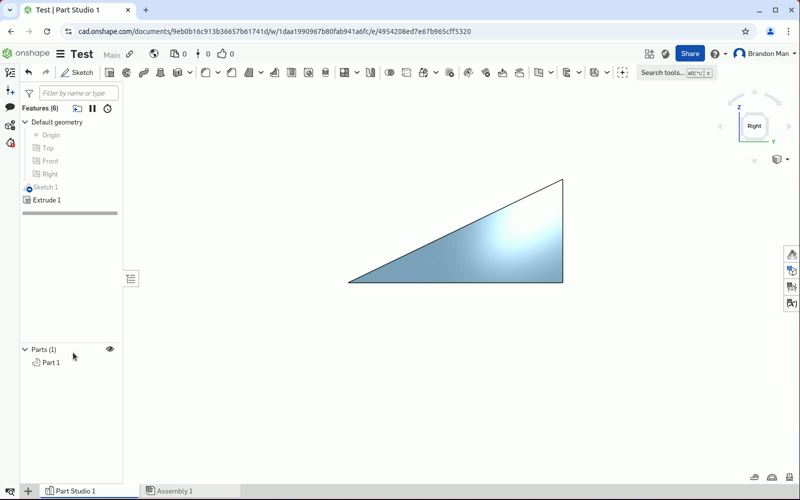
key(y)
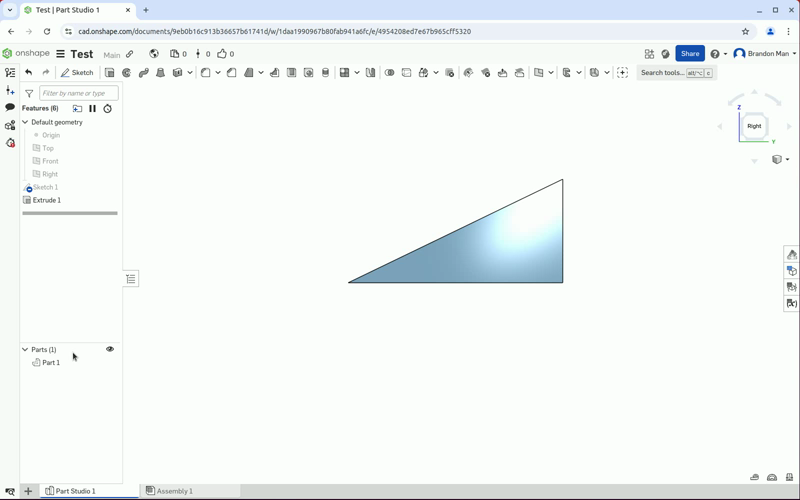
key(shift+p)
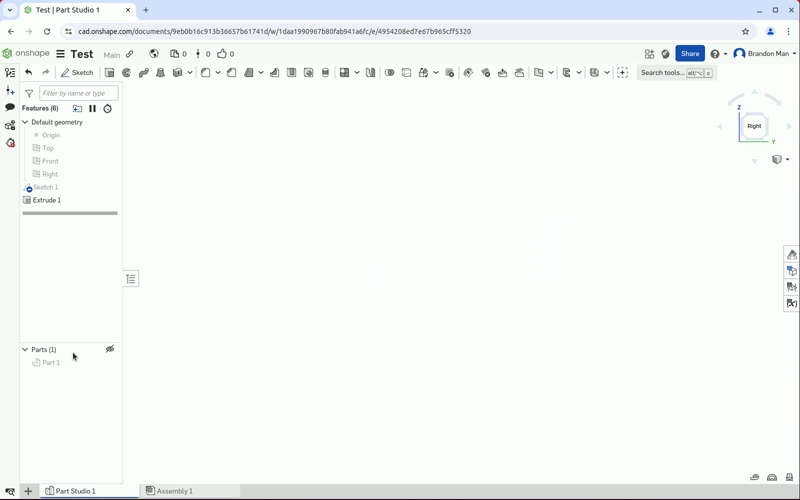
key(space)
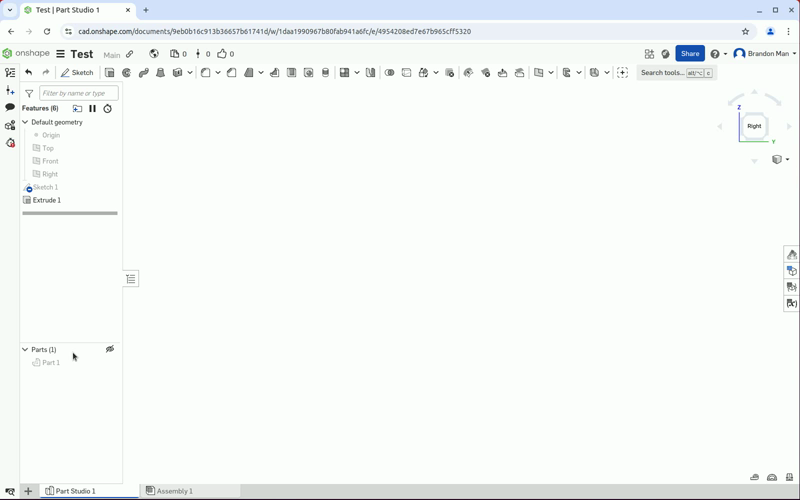
key_down(shift)
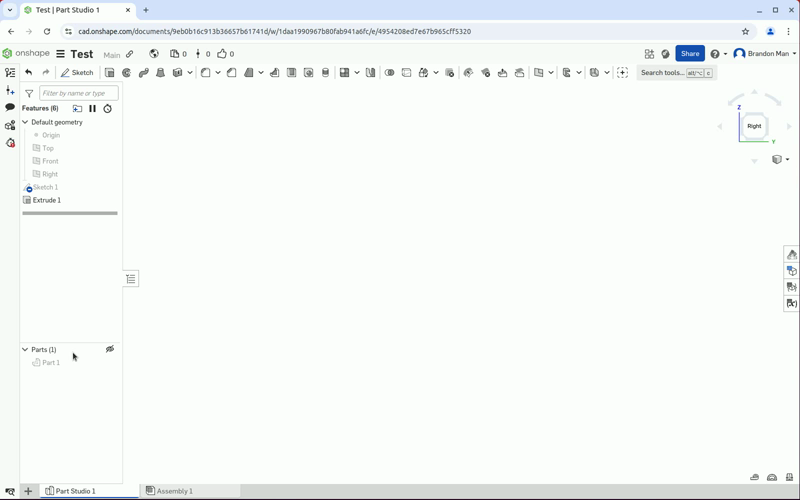
key(right)
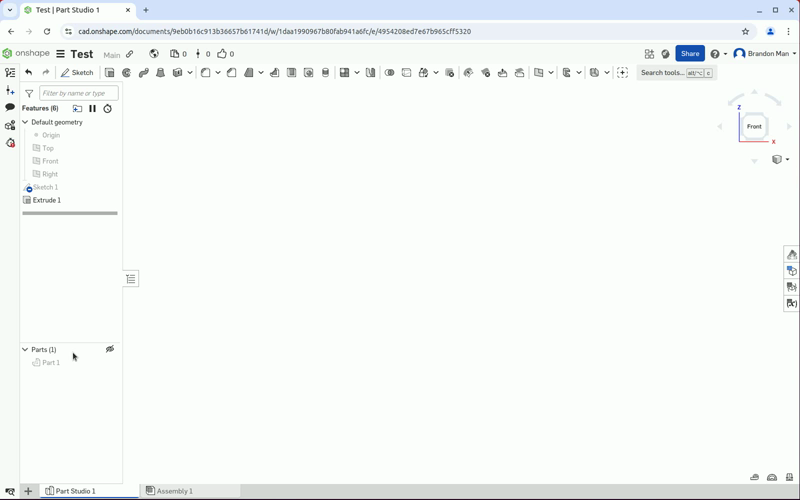
key_up(shift)
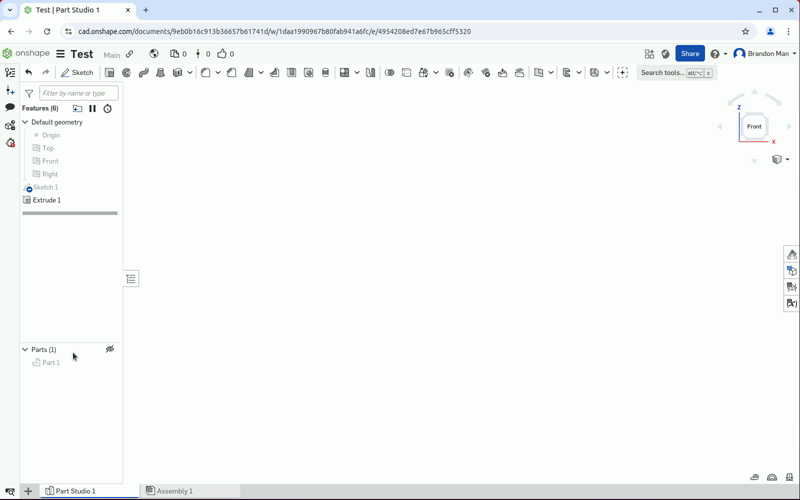
key(space)
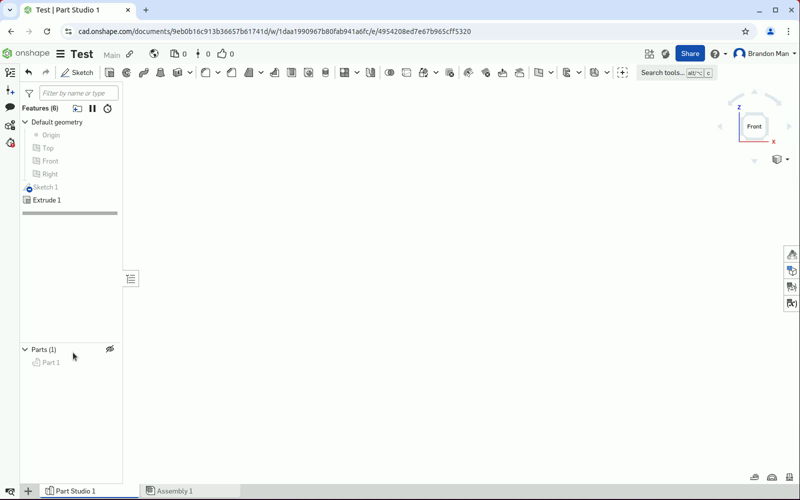
key_down(shift)
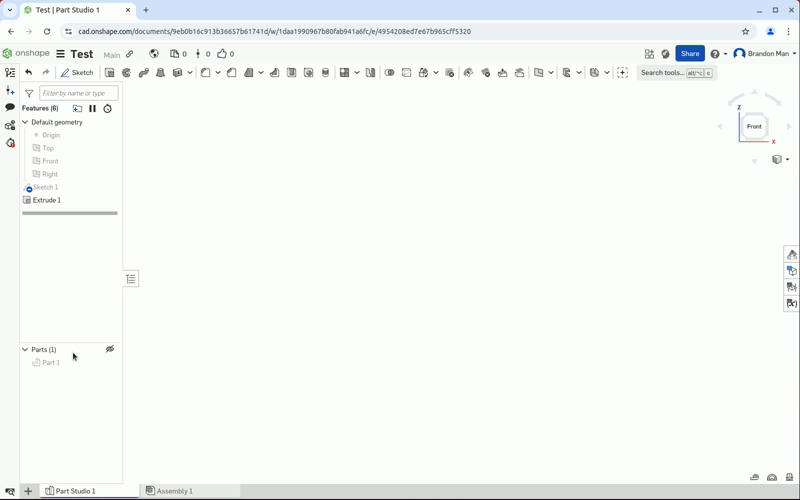
key(down)
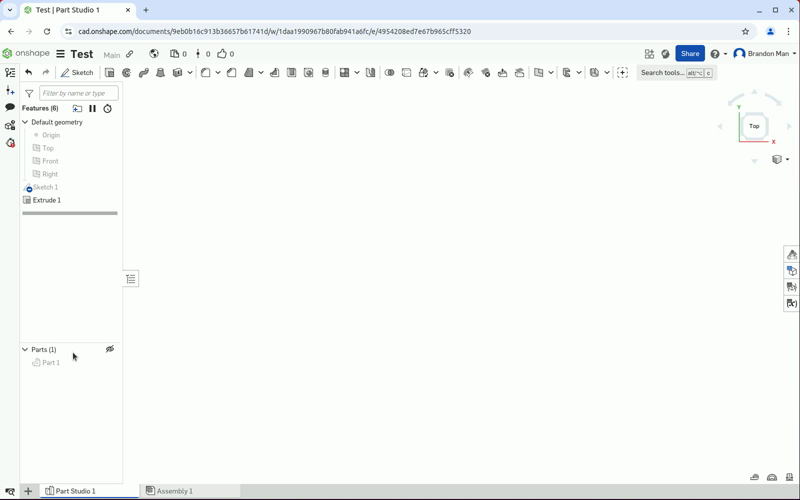
key_up(shift)
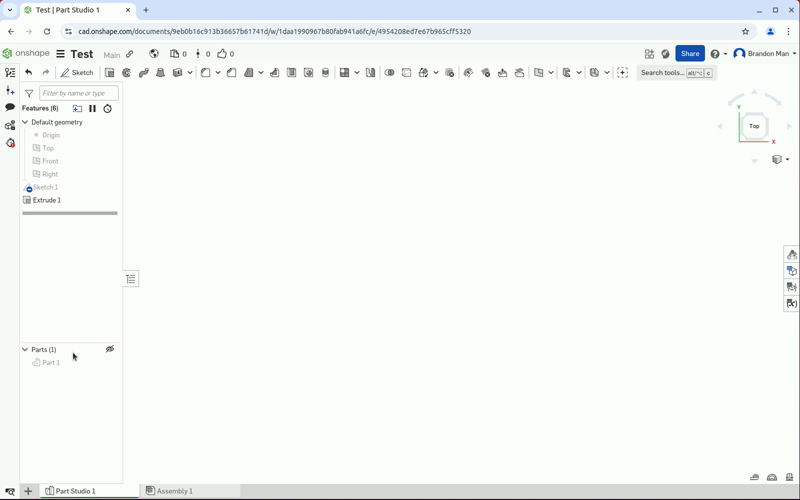
mouse_move(73, 352)
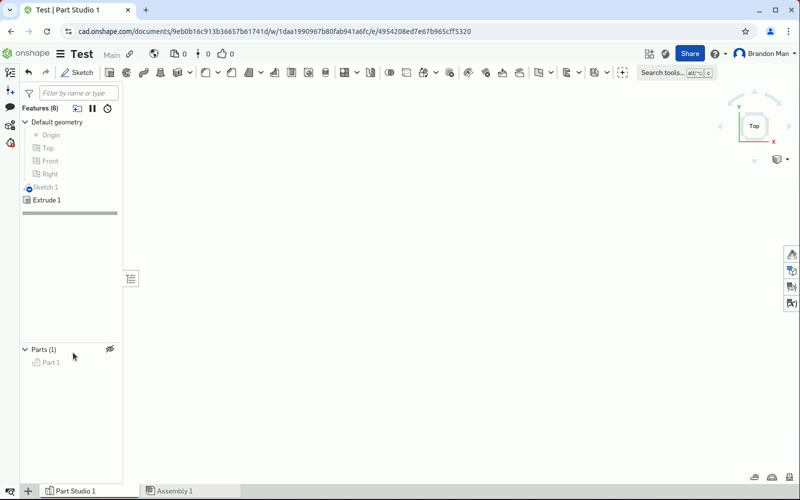
key(shift+y)
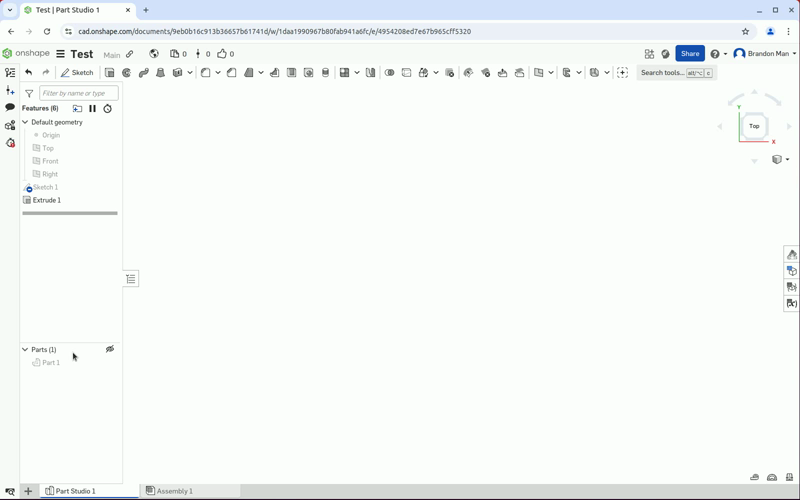
key(shift+s)
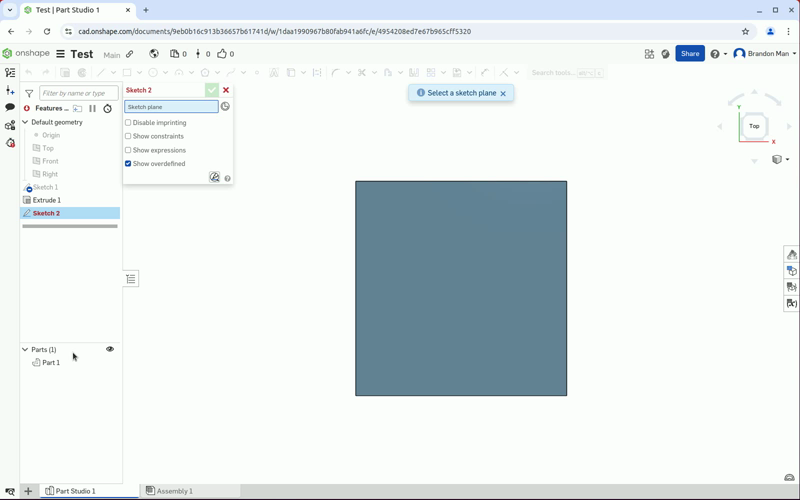
mouse_move(73, 150)
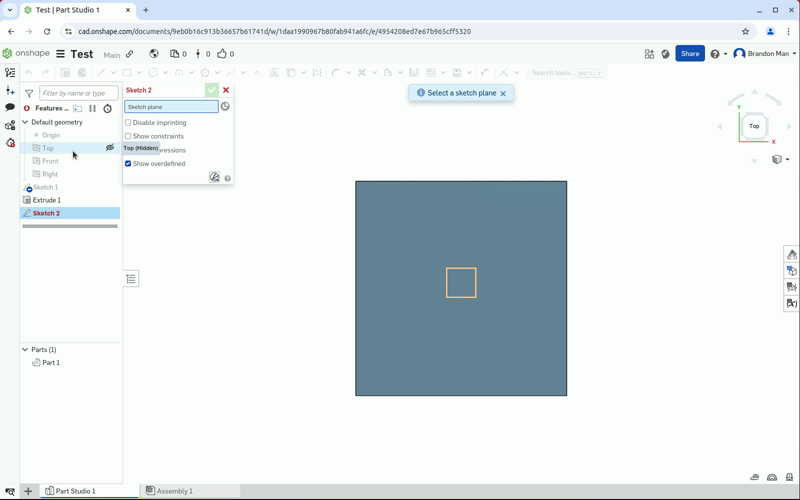
click(73, 150)
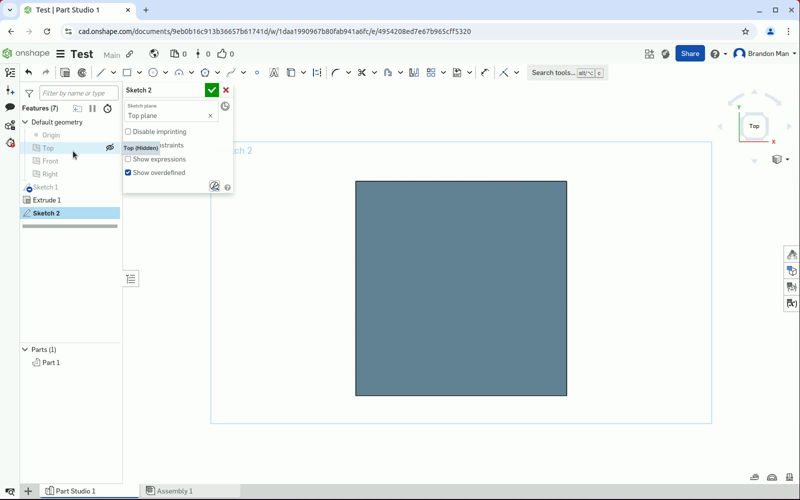
mouse_move(73, 352)
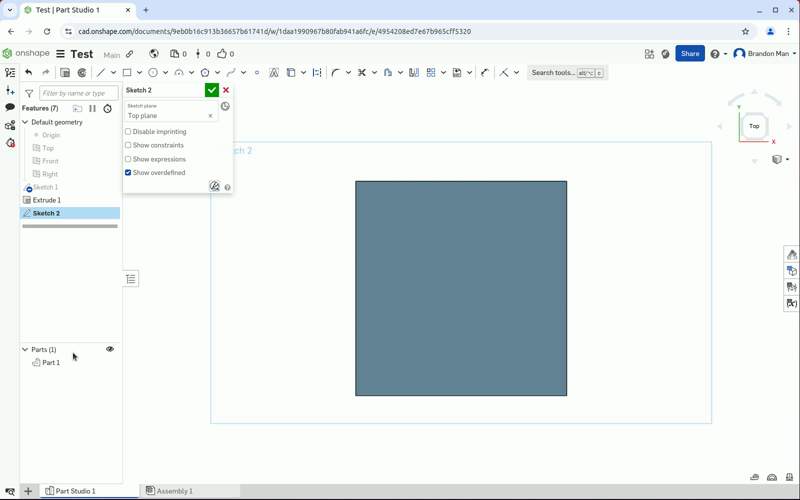
key(y)
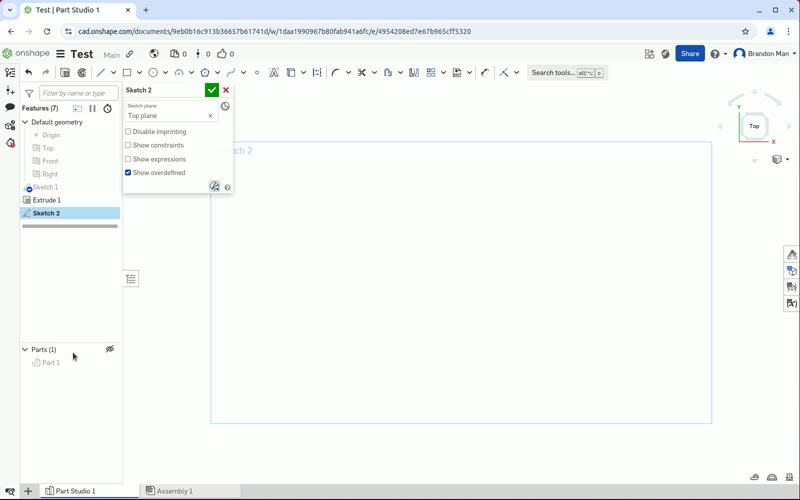
key(l)
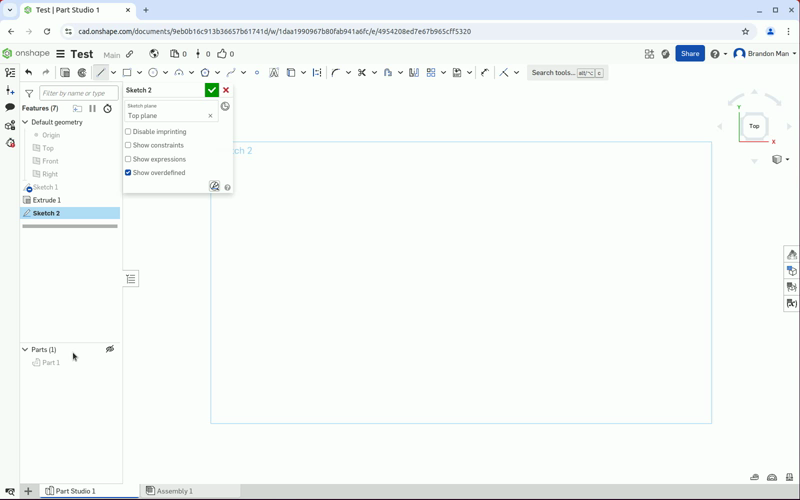
key_down(shift)
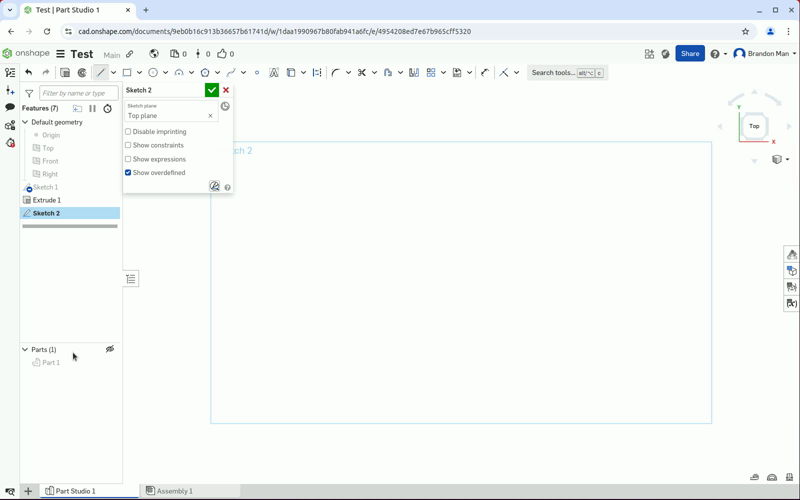
mouse_move(378, 376)
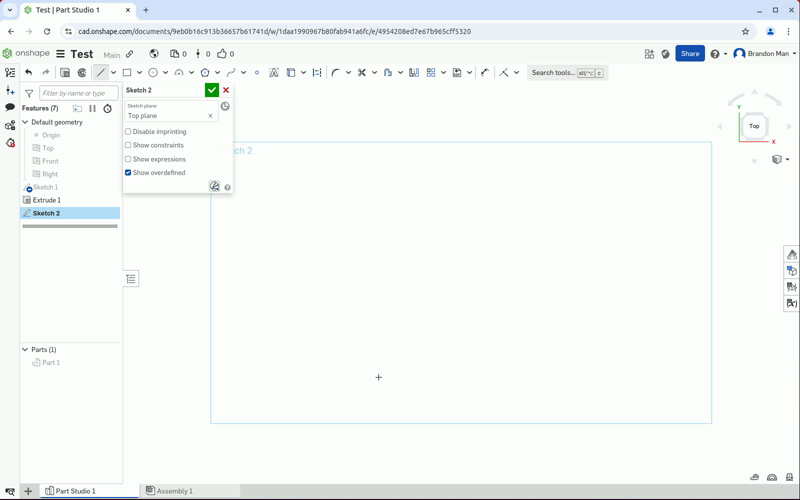
click(378, 376)
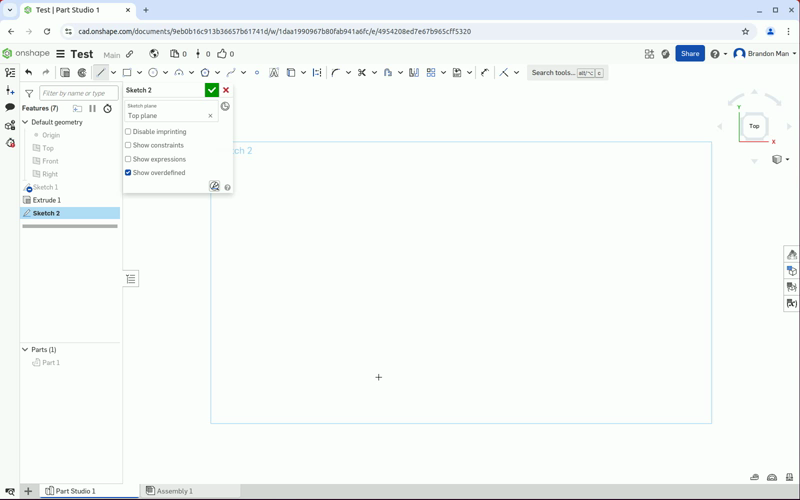
key_up(shift)
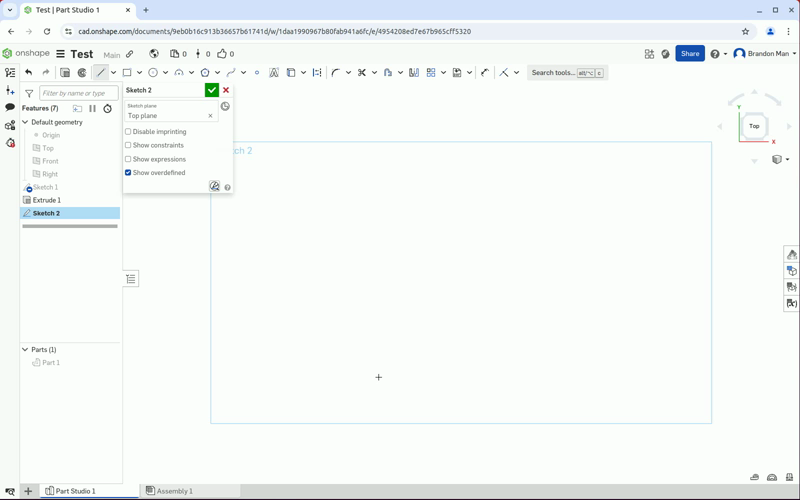
key_down(shift)
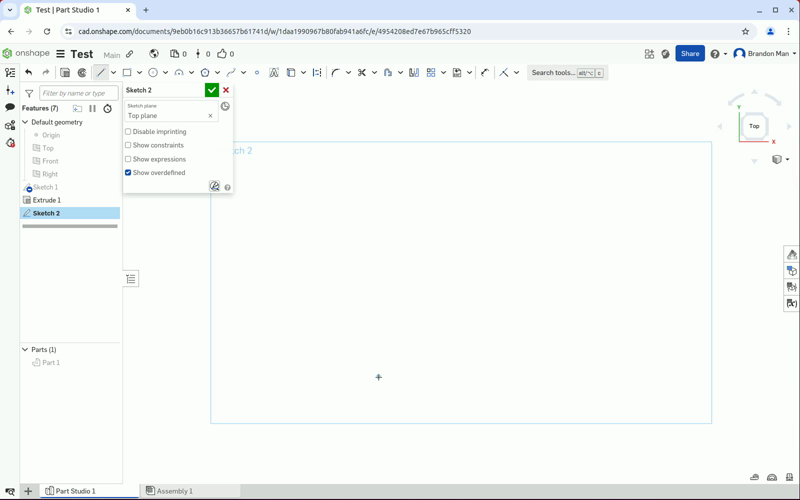
mouse_move(549, 376)
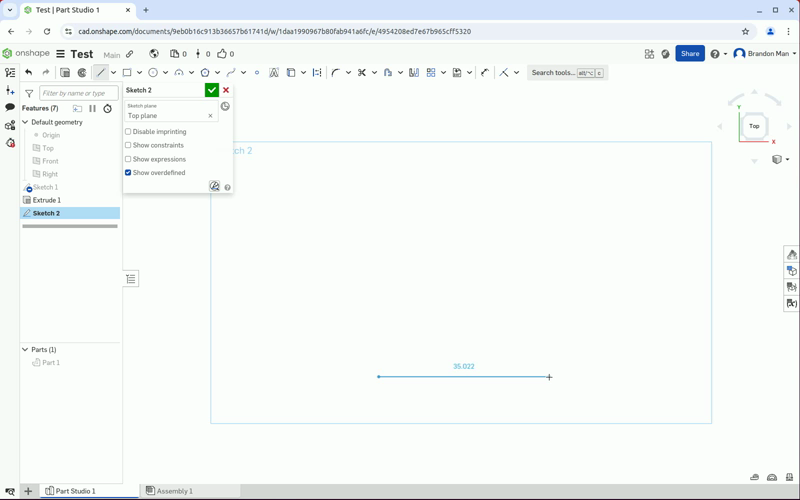
click(549, 376)
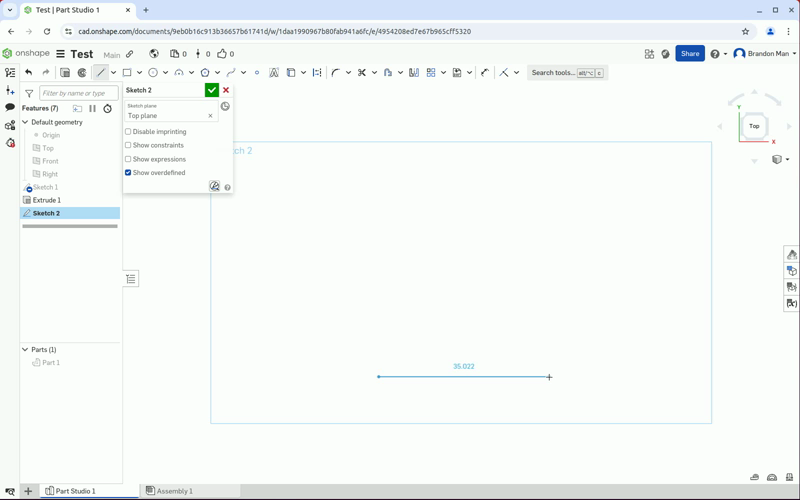
key_up(shift)
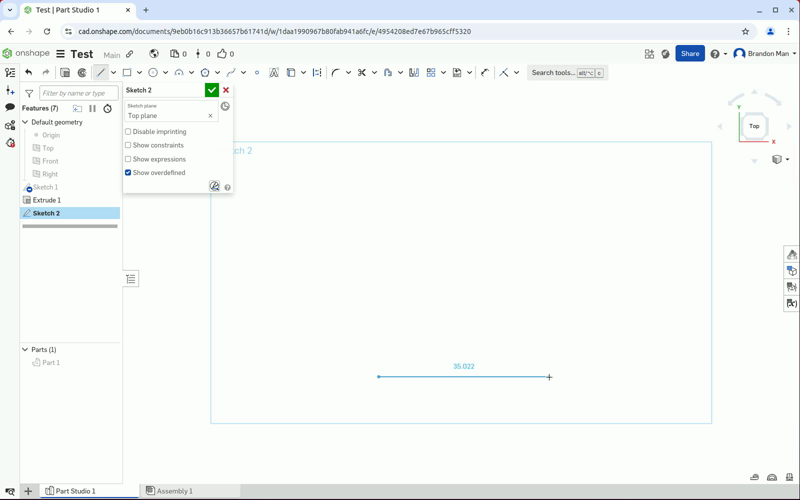
key_down(shift)
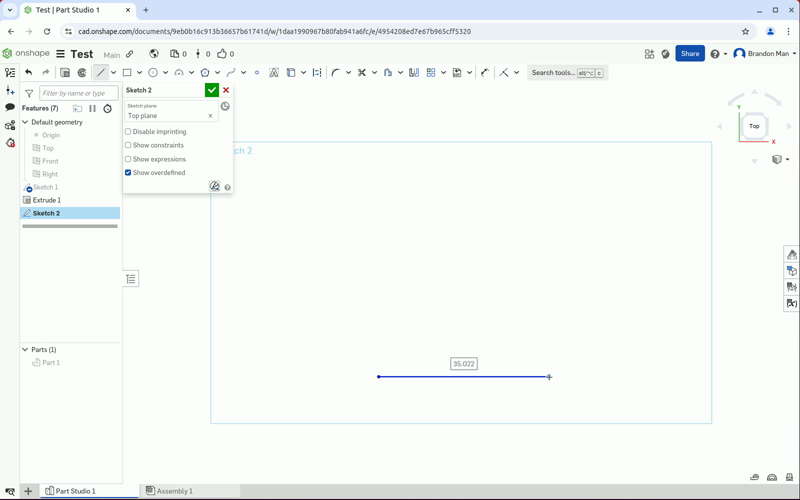
mouse_move(549, 202)
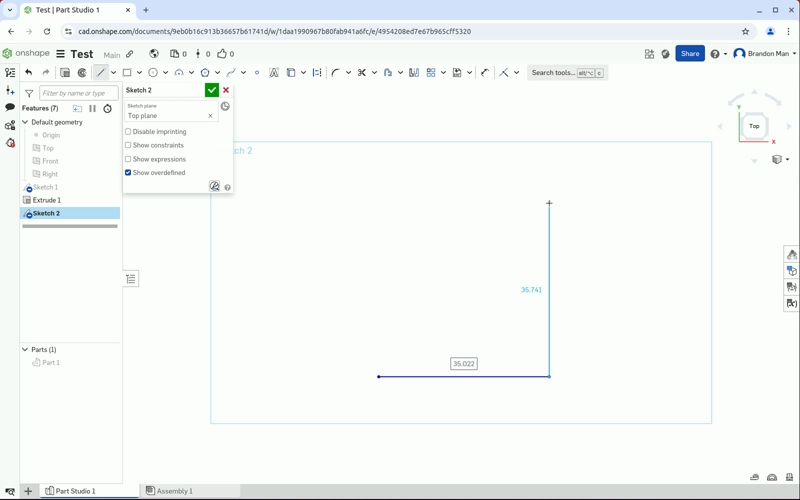
click(549, 202)
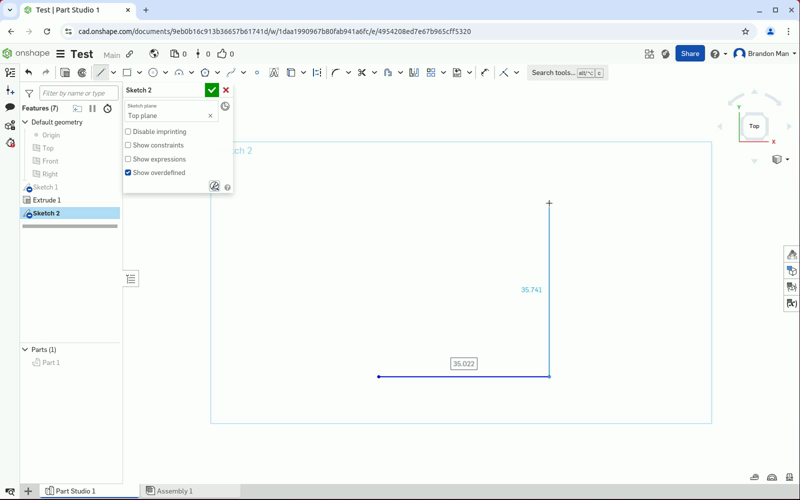
key_up(shift)
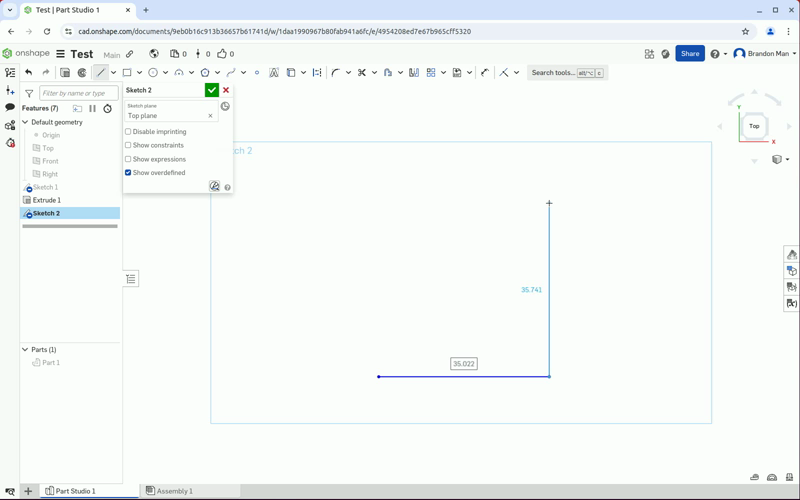
key_down(shift)
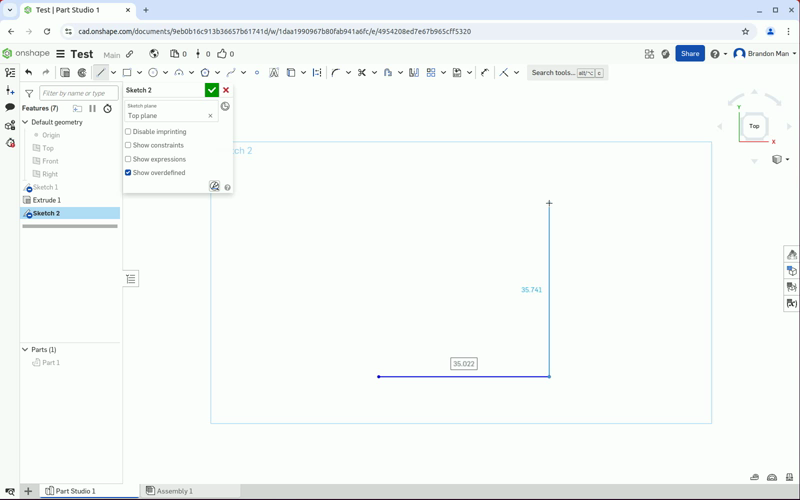
mouse_move(378, 202)
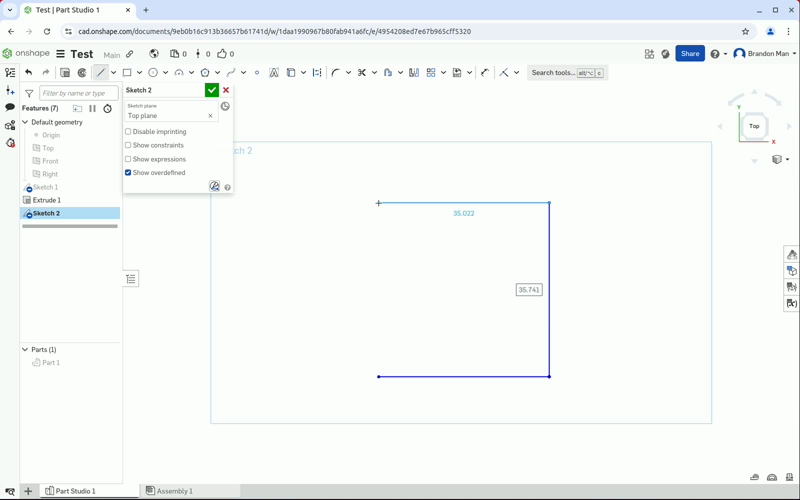
click(378, 202)
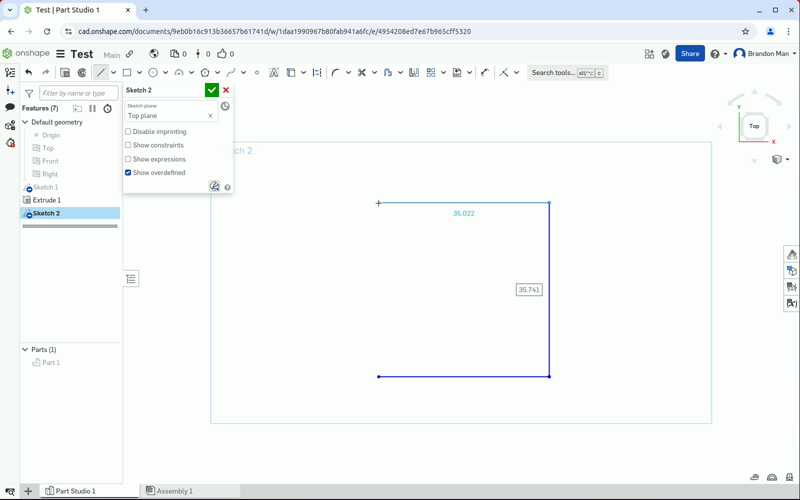
key_up(shift)
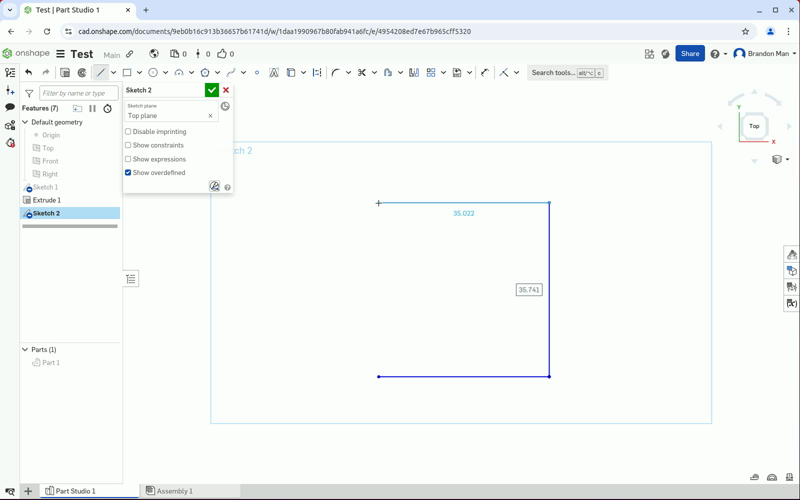
key_down(shift)
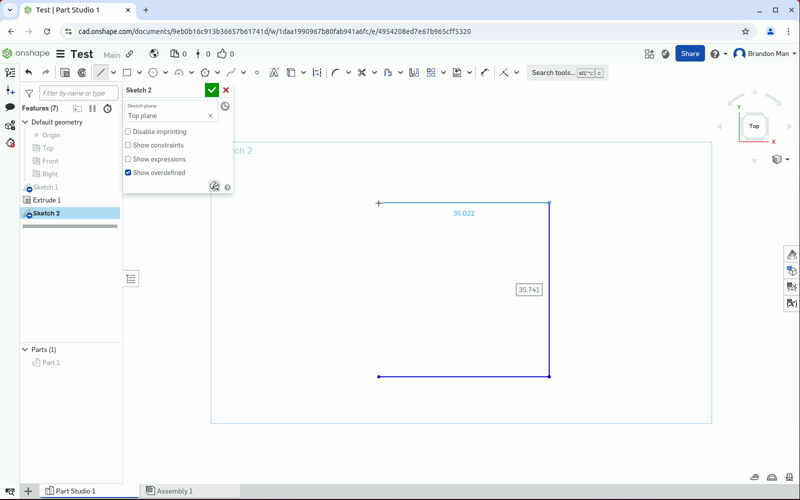
mouse_move(378, 376)
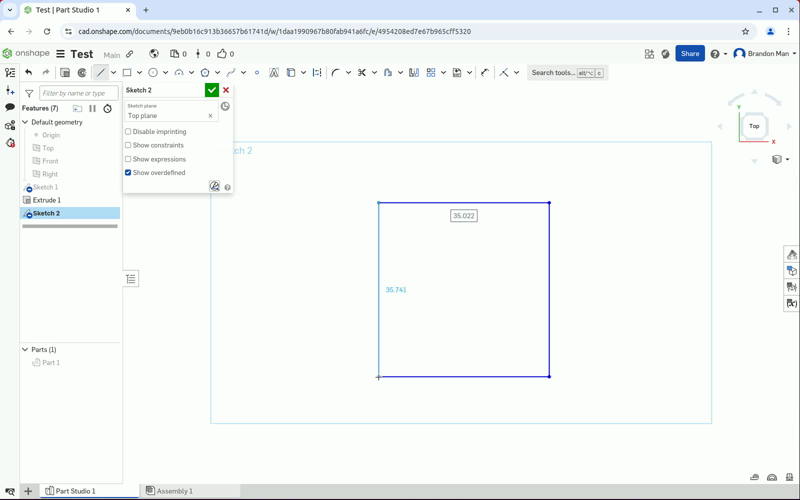
key_up(shift)
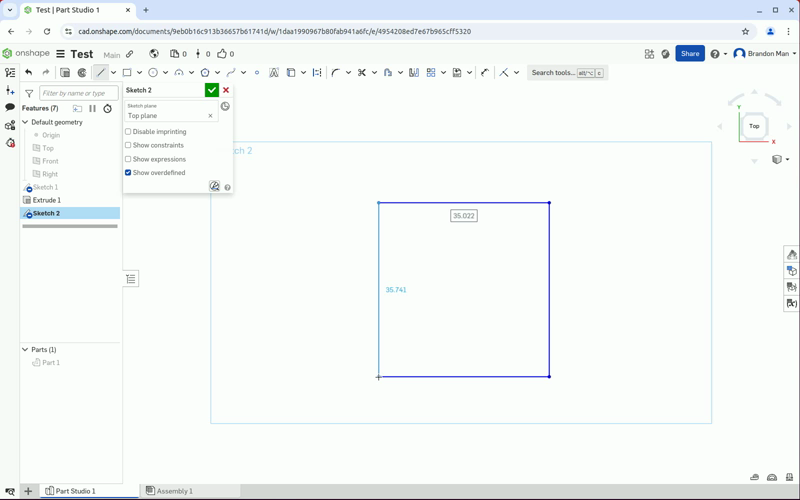
click(378, 376)
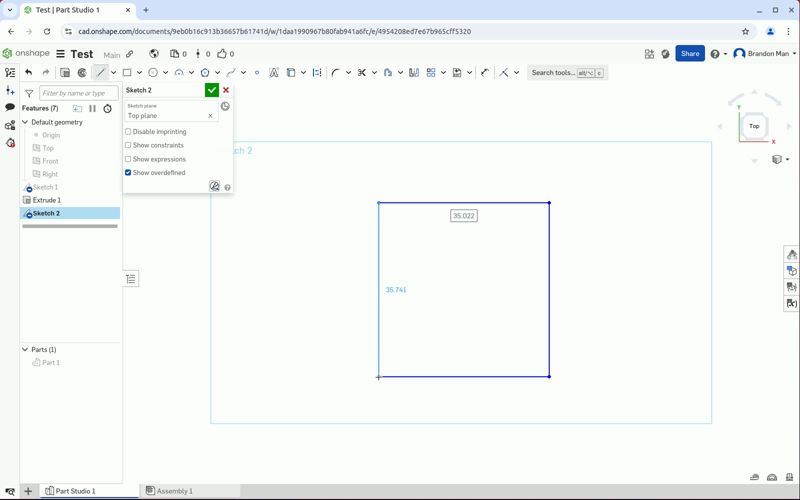
key(esc)
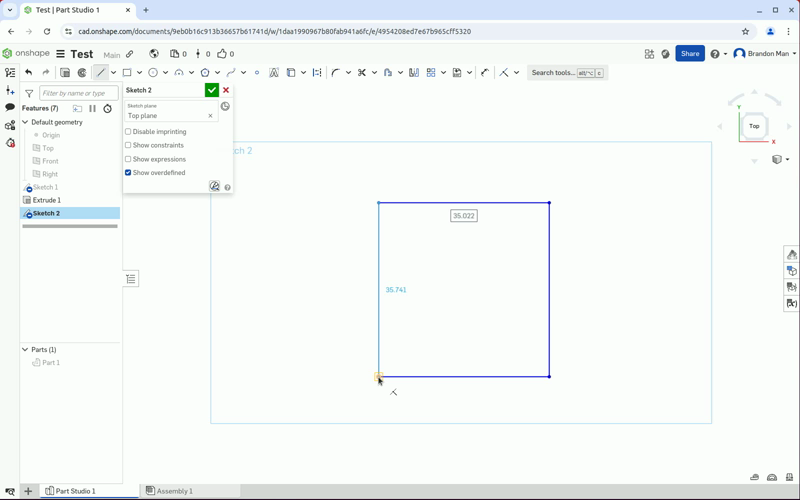
mouse_move(428, 350)
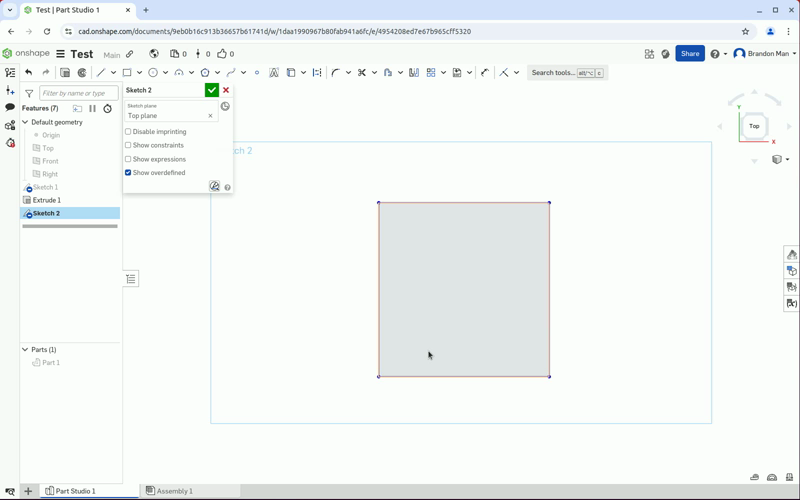
click(428, 350)
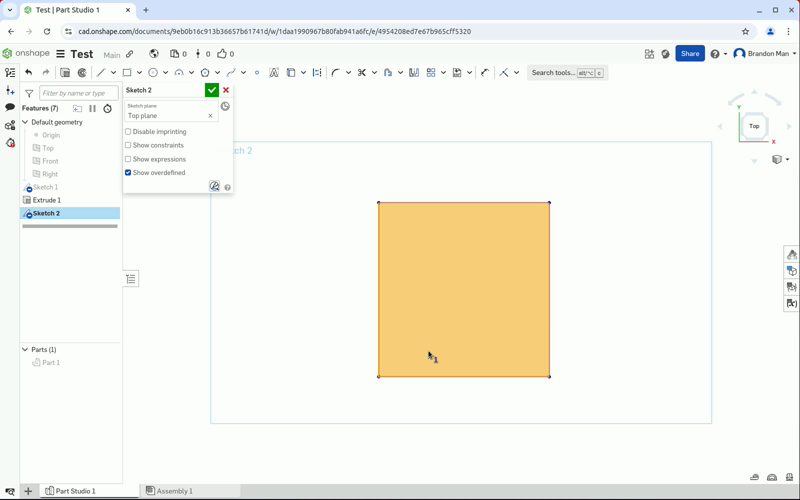
mouse_move(73, 352)
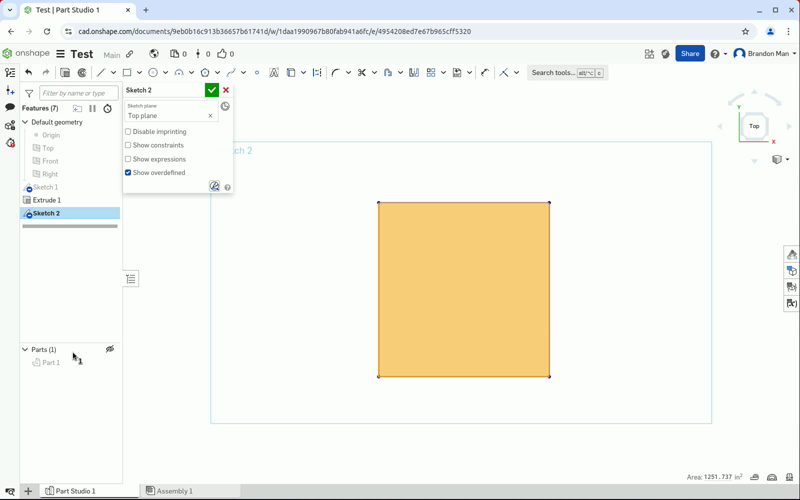
key(shift+y)
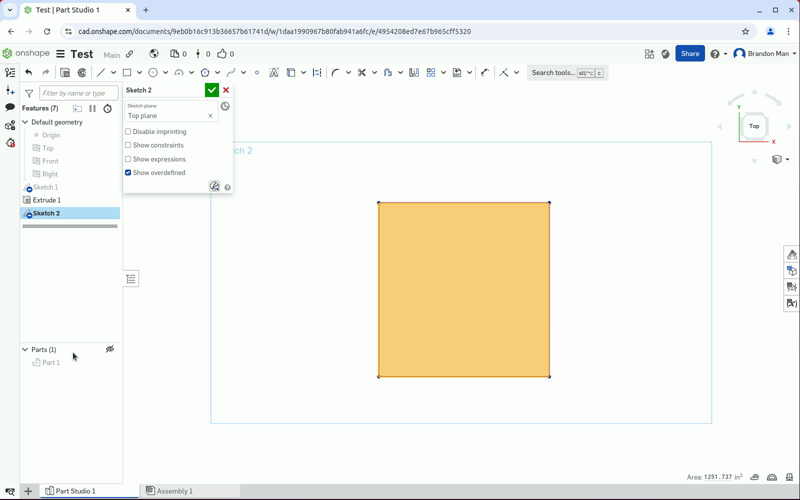
key(shift+e)
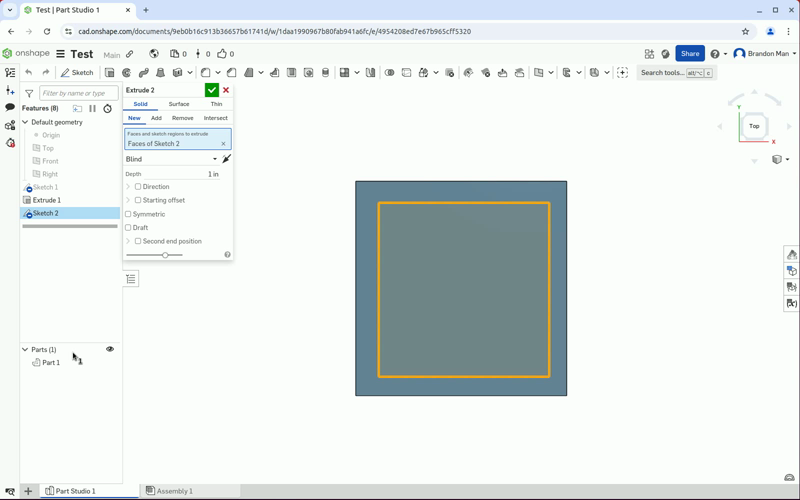
mouse_move(143, 106)
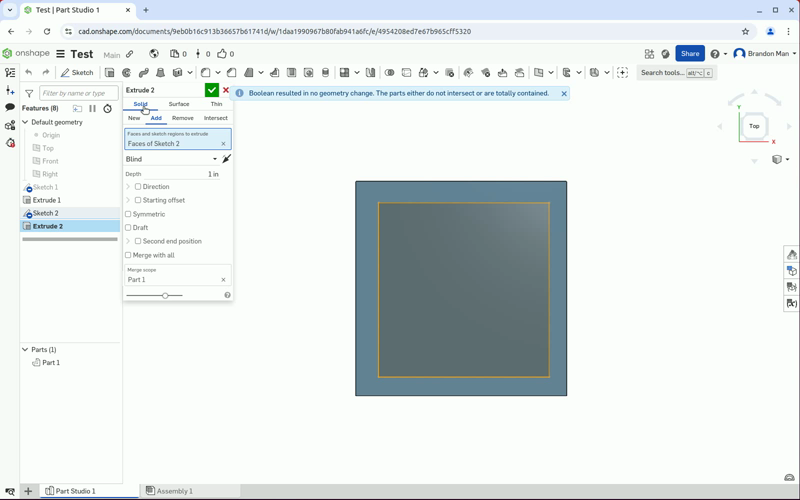
click(143, 106)
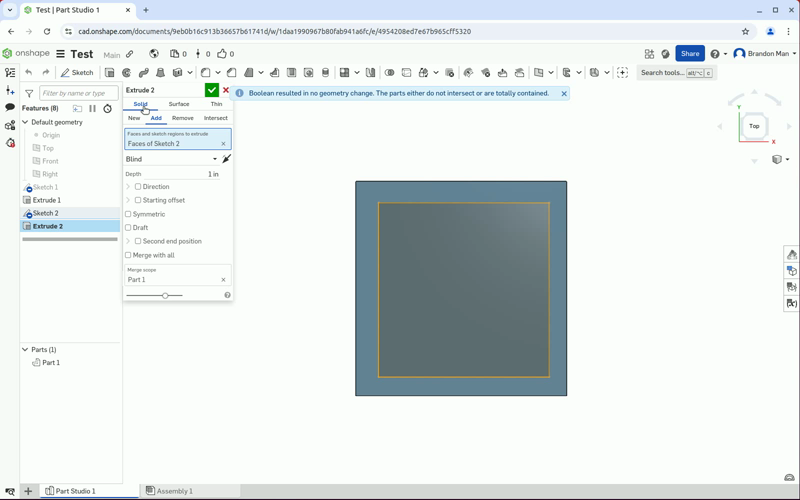
mouse_move(186, 120)
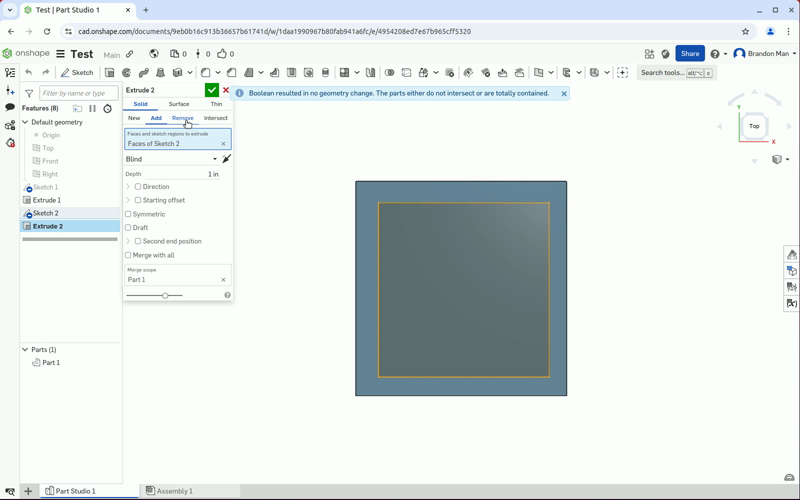
click(186, 120)
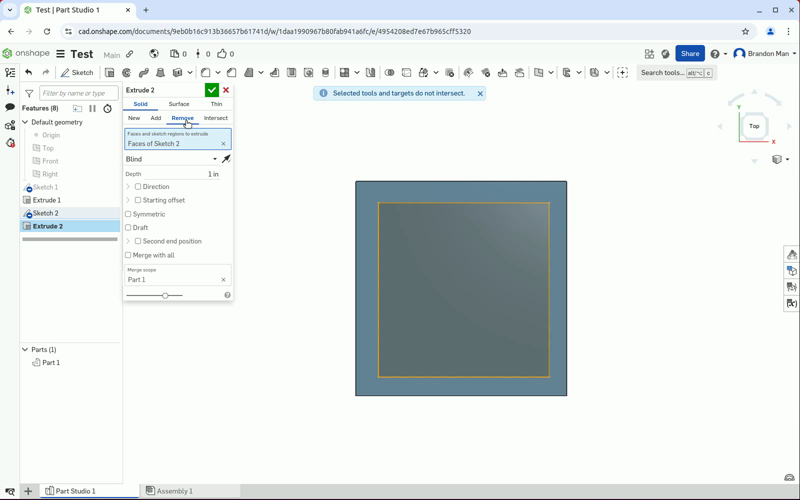
key(tab, 4)
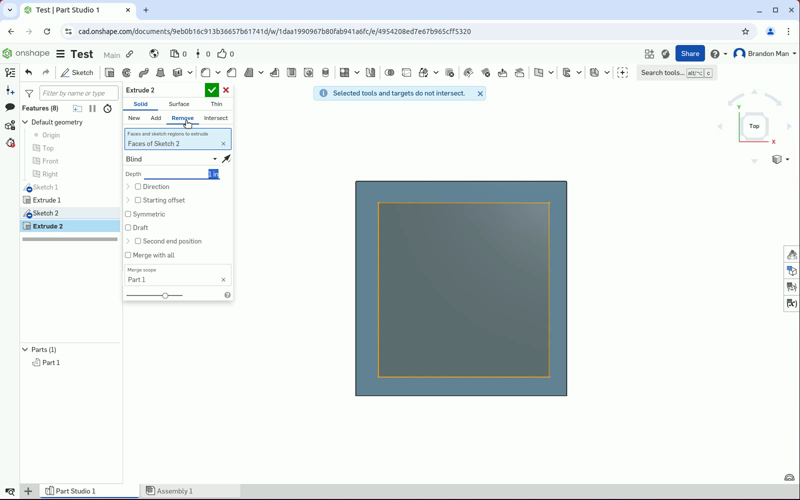
text(-30.57)
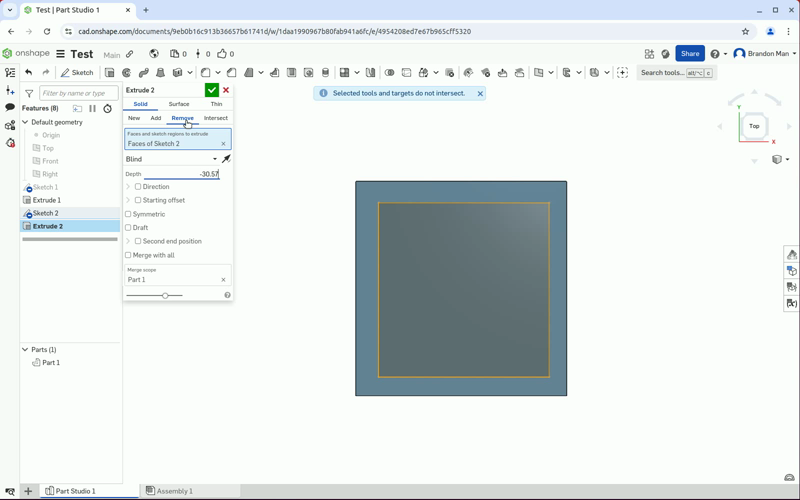
key(tab, 6)
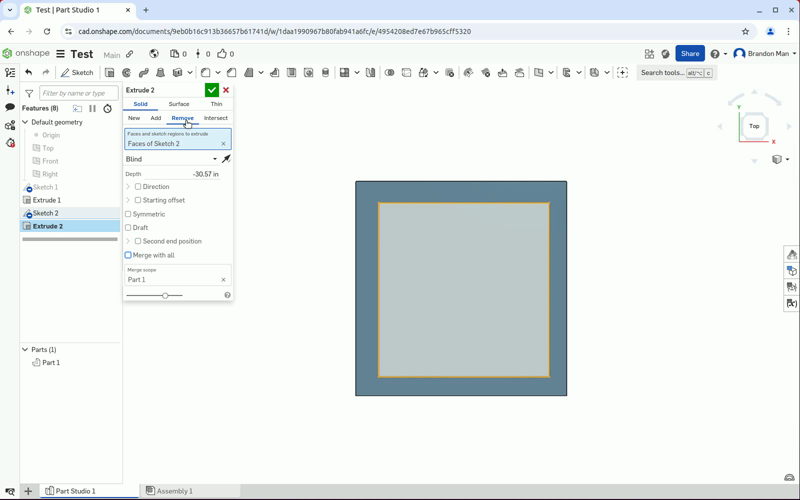
key(space)
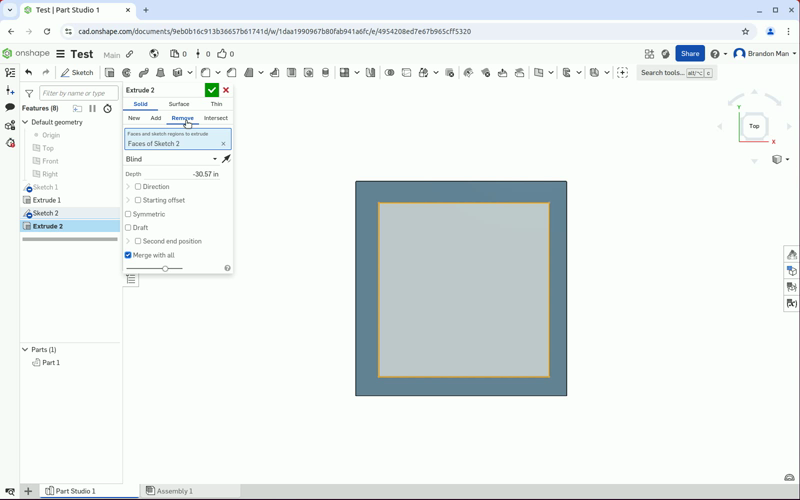
key(enter)
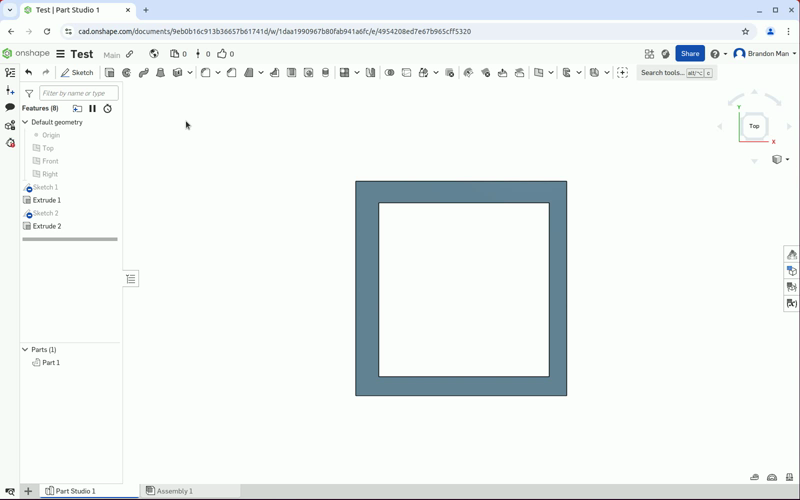
key(shift+h)
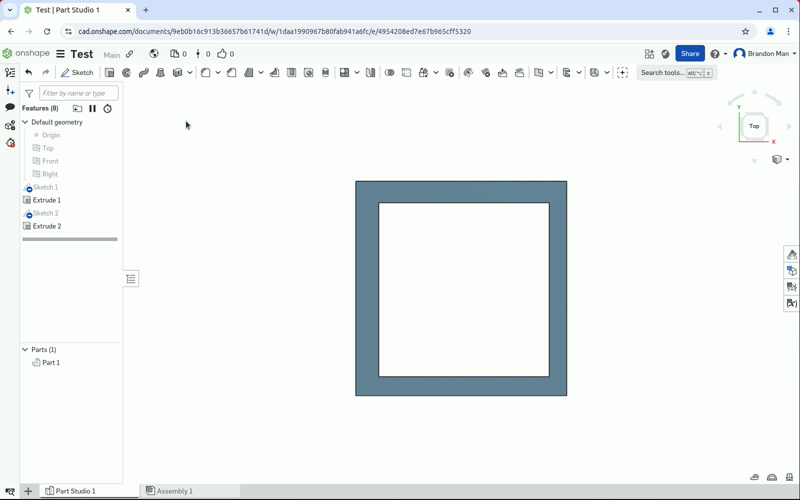
key(shift+h)
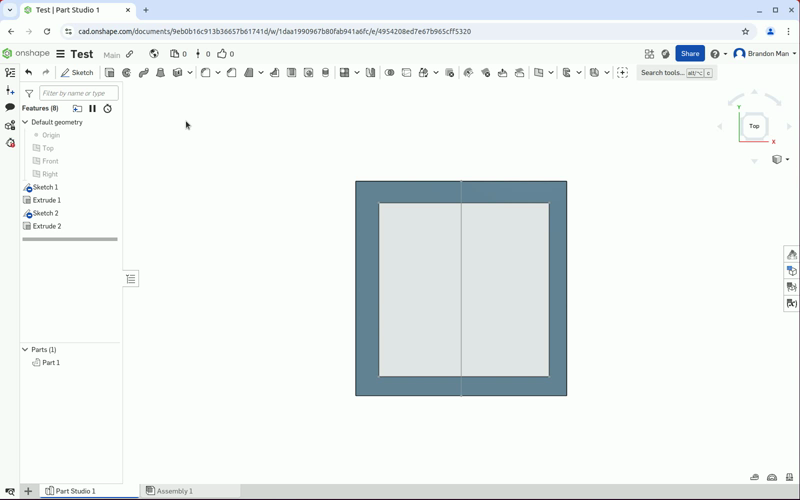
key(shift+7)
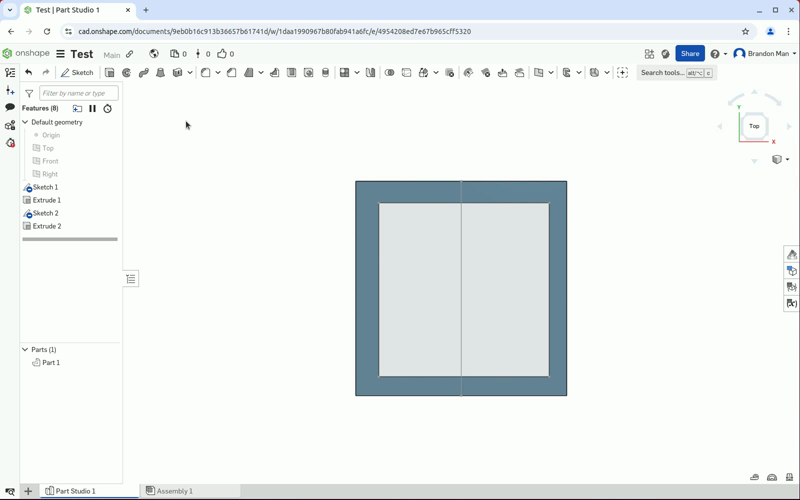
key(up, 3)
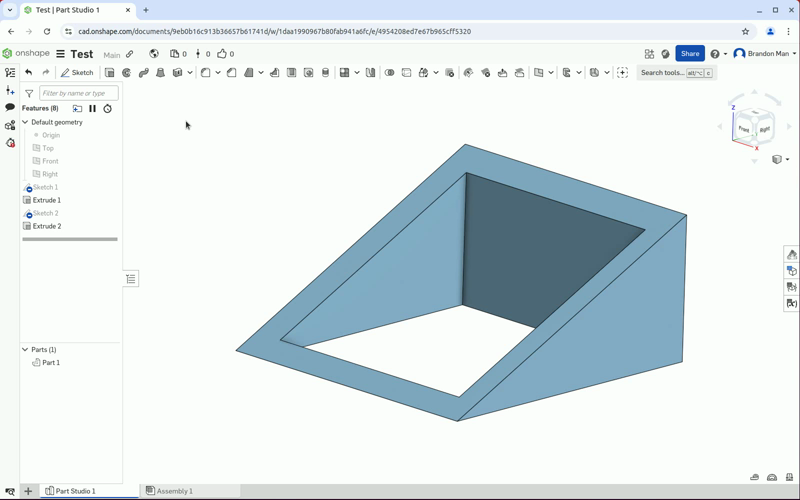
key(left, 3)
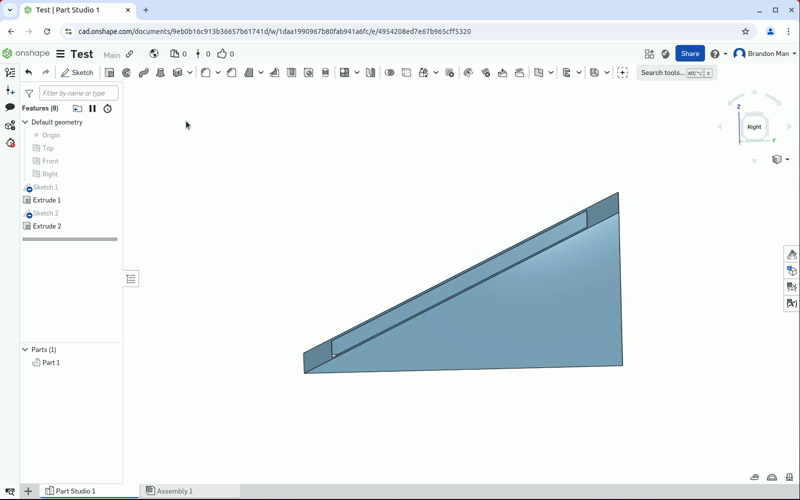
key(right, 3)
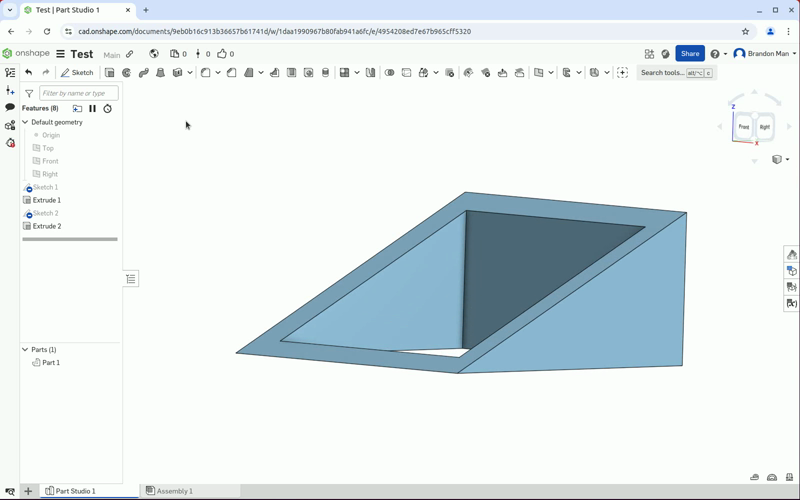
key(down, 3)
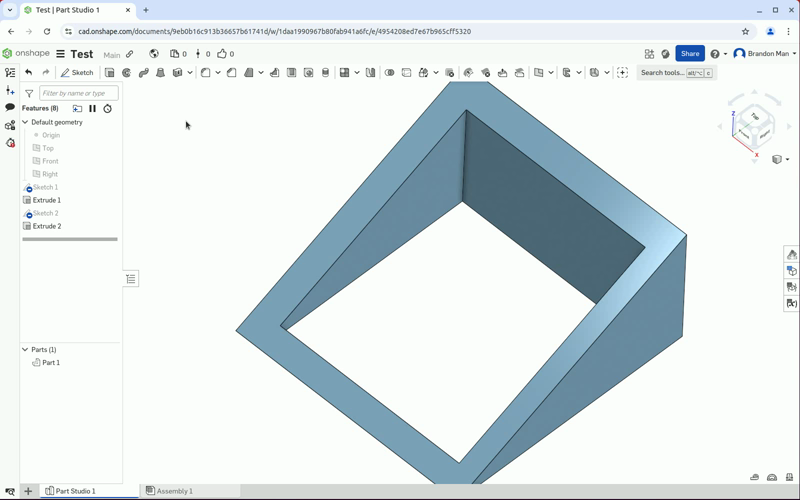
mouse_move(73, 189)
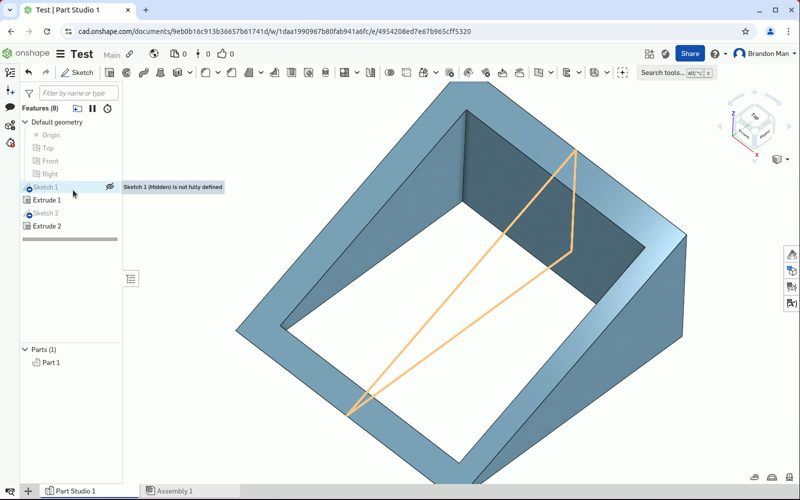
click(73, 189)